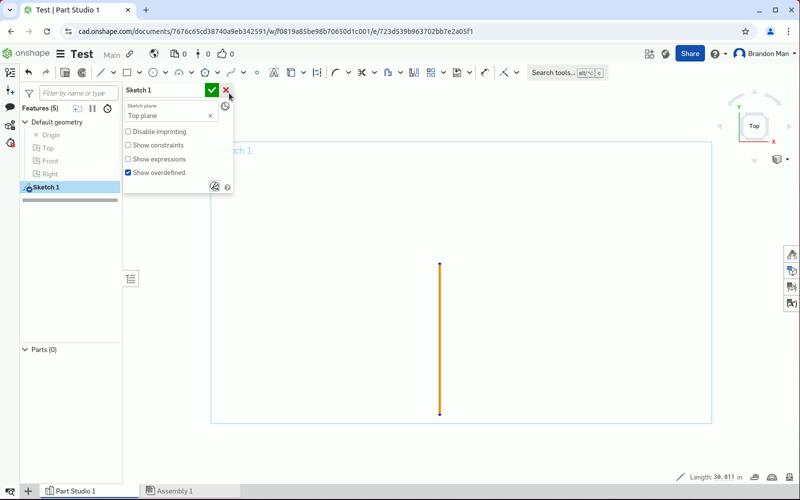
key(shift+h)
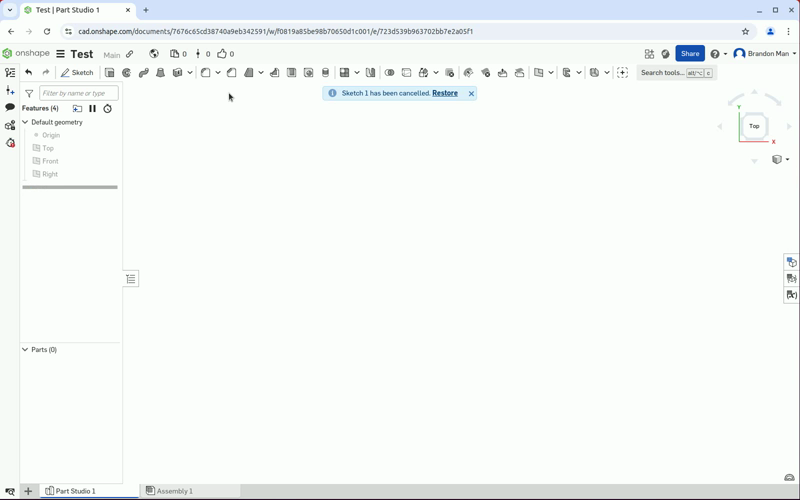
mouse_move(73, 352)
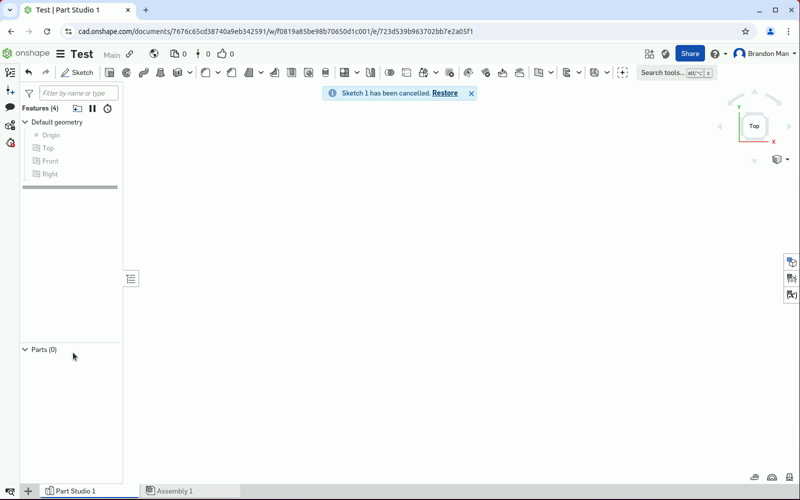
key(y)
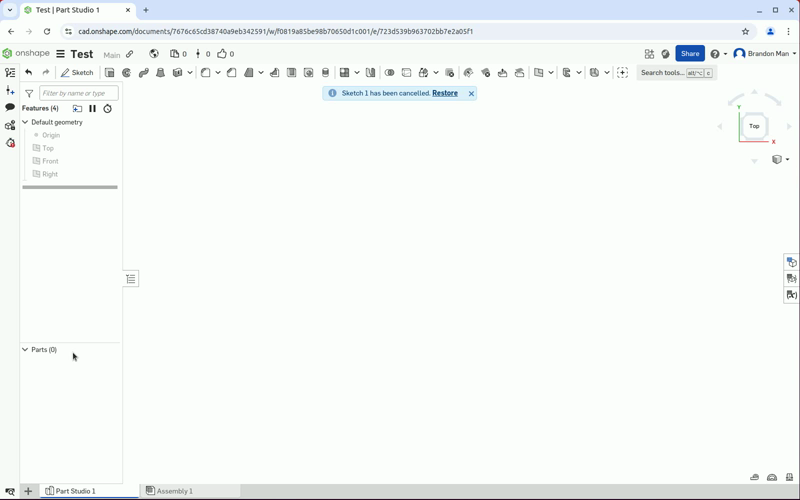
key(shift+p)
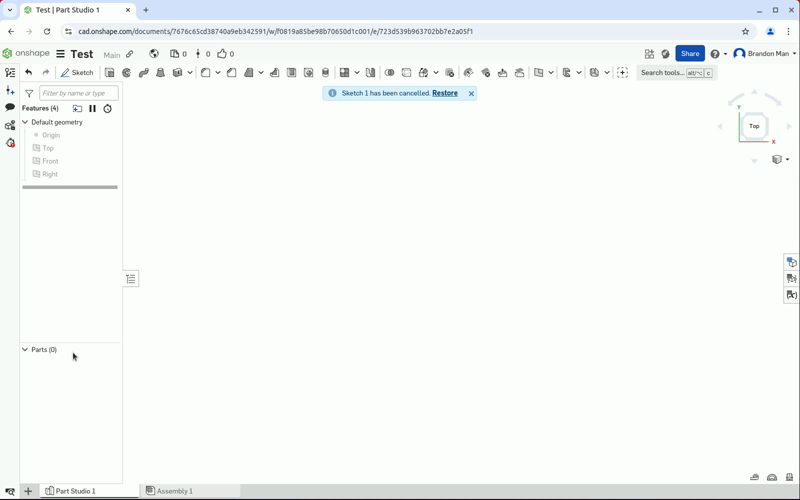
key(space)
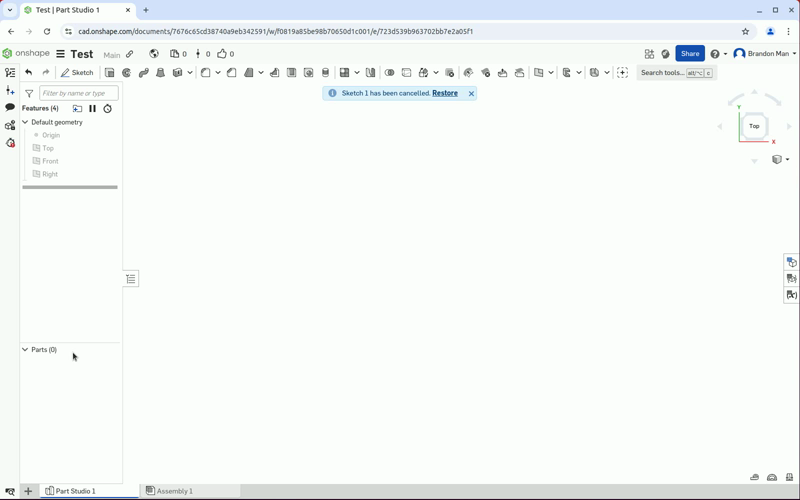
key_down(shift)
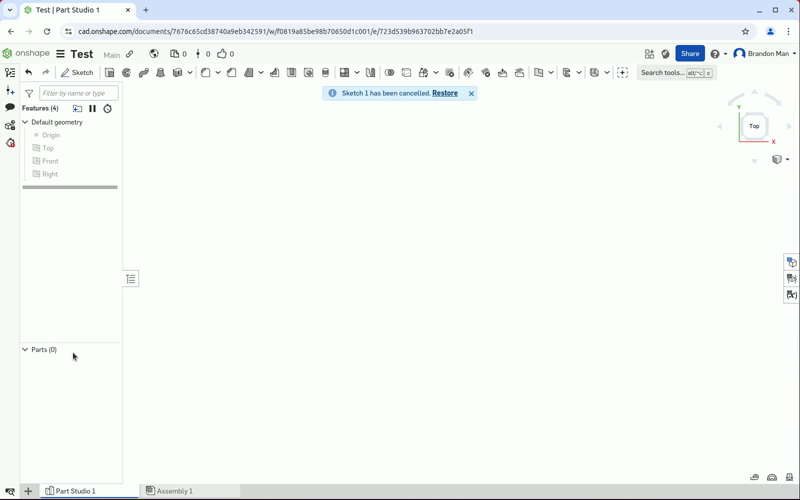
key(up)
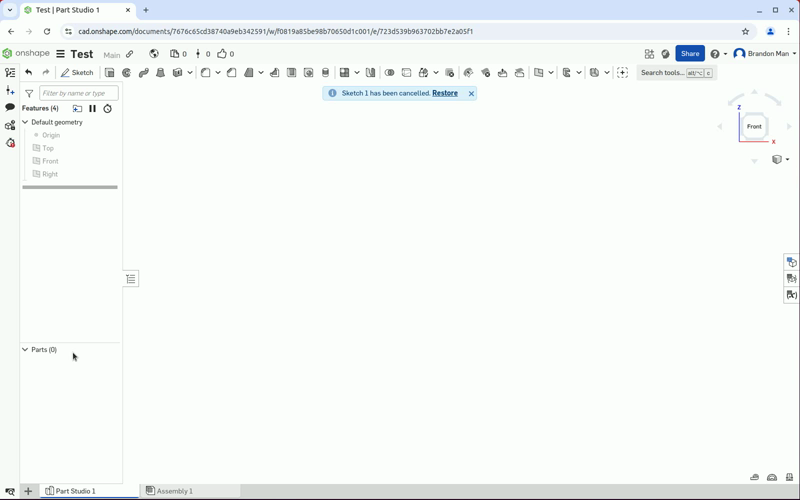
key_up(shift)
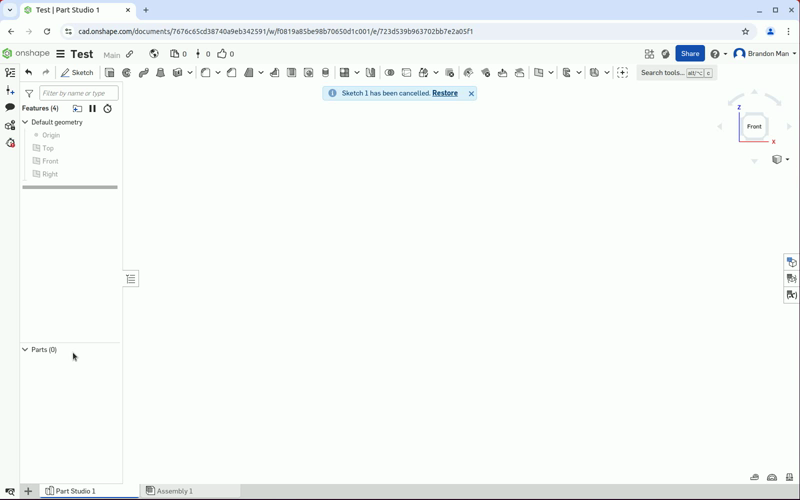
key(space)
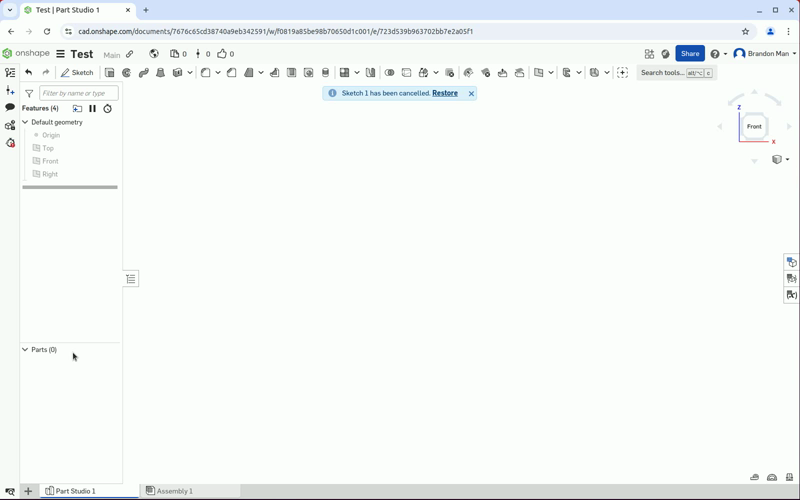
key_down(shift)
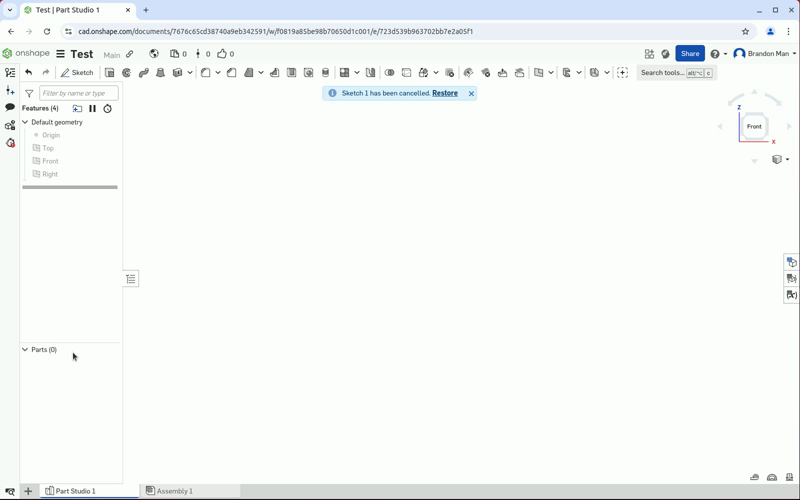
key(left)
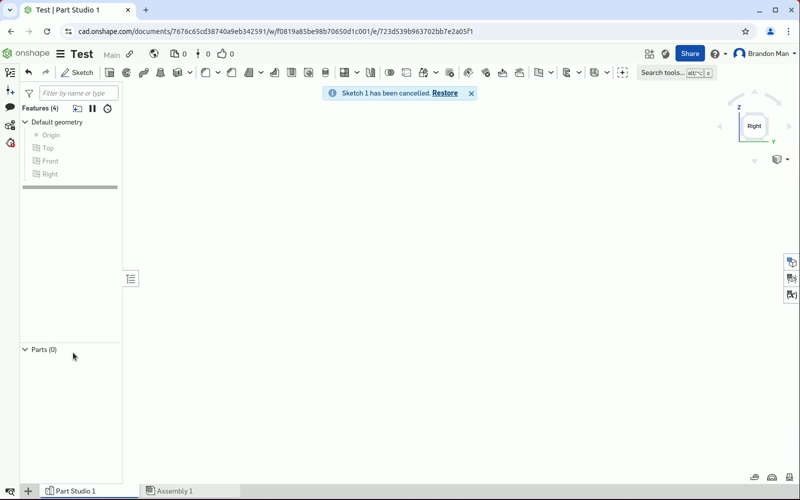
key_up(shift)
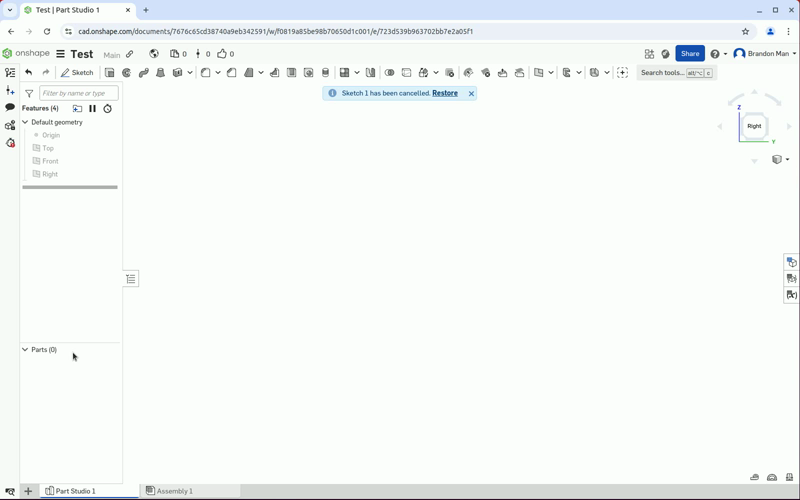
mouse_move(73, 352)
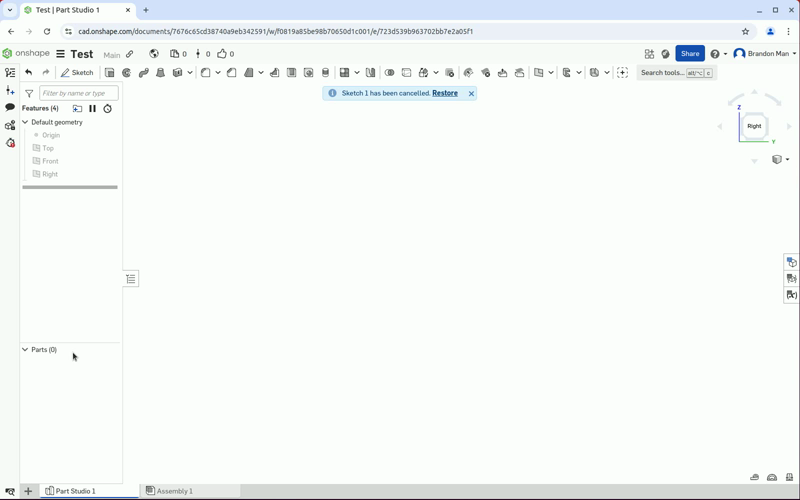
key(shift+y)
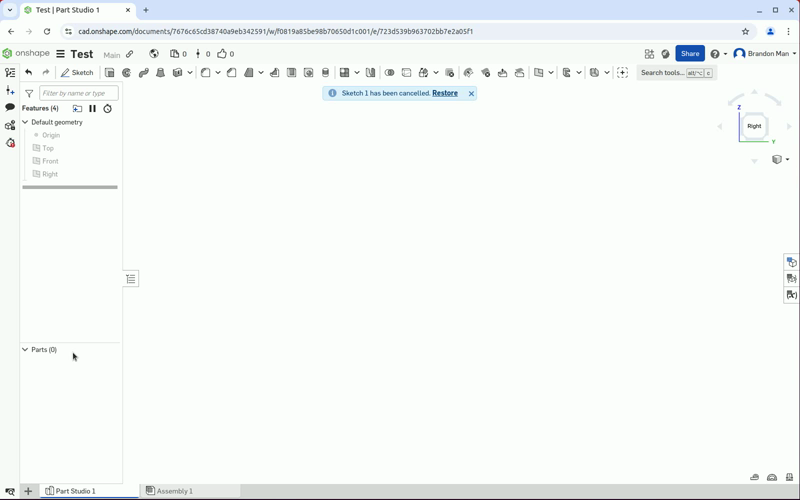
key(shift+s)
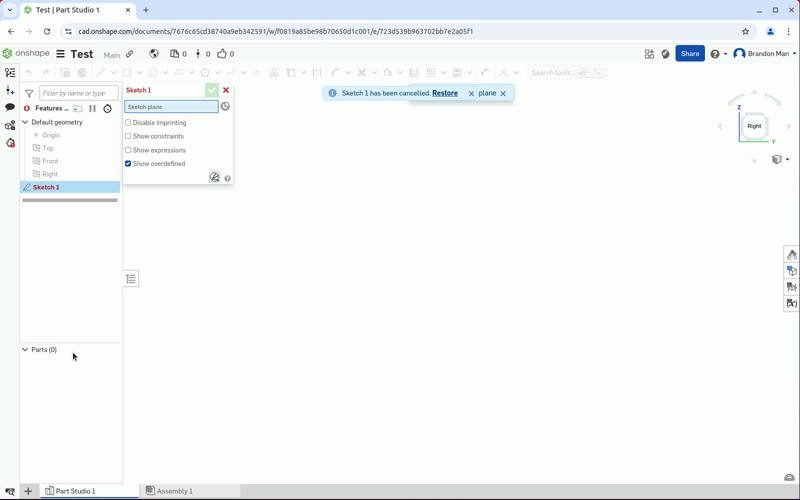
mouse_move(73, 176)
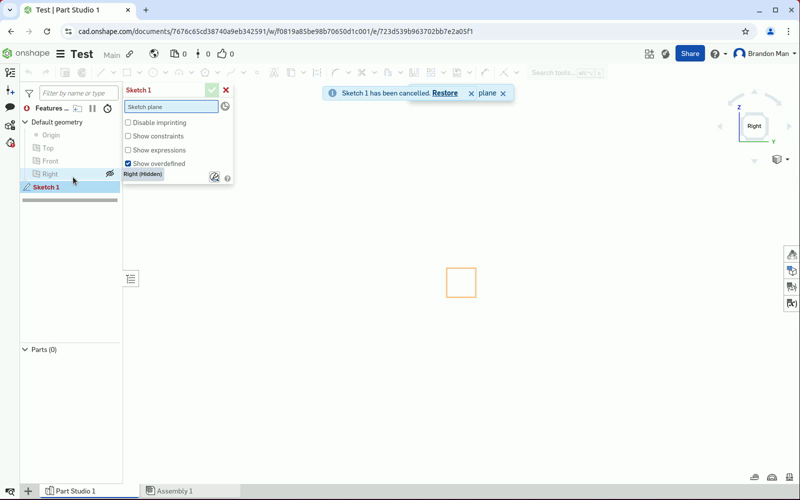
click(73, 176)
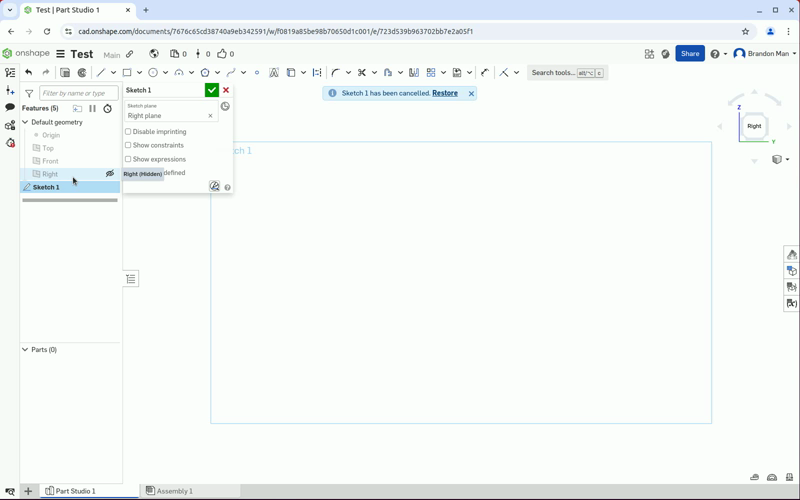
mouse_move(73, 352)
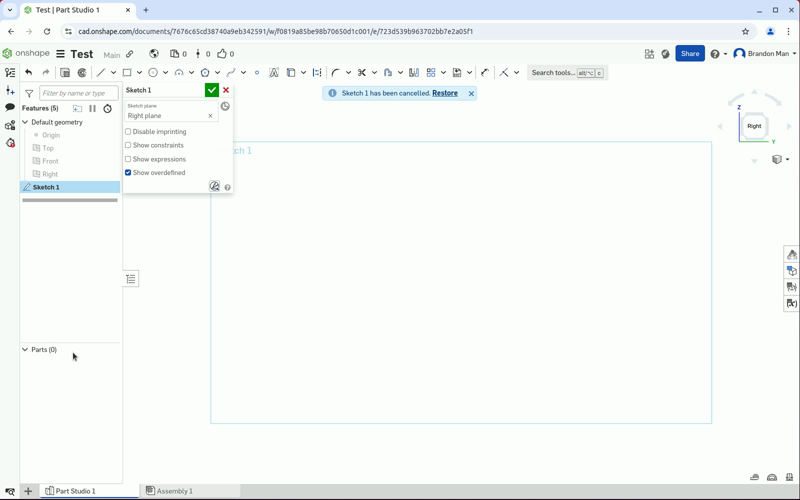
key(y)
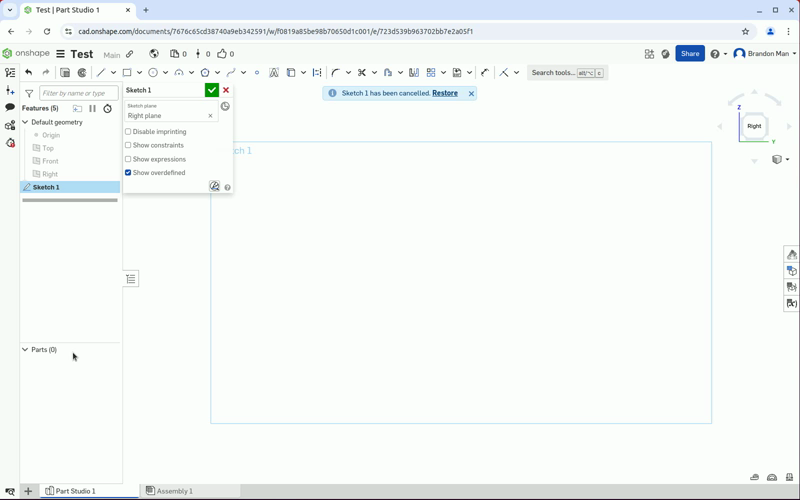
key(c)
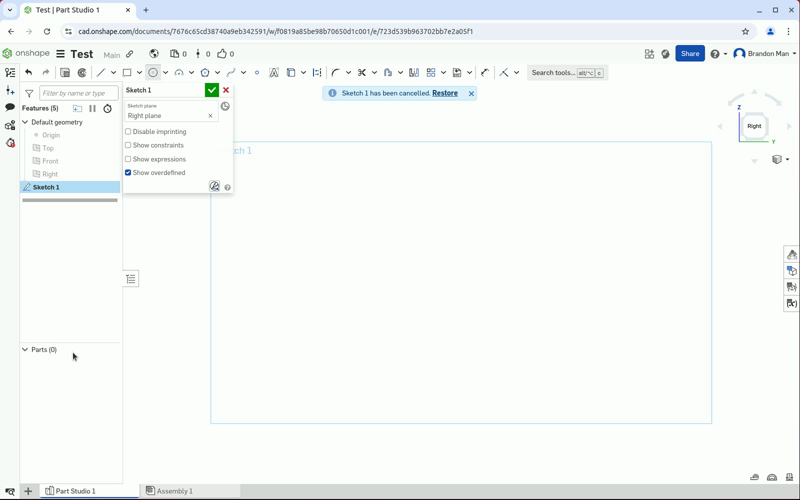
key_down(shift)
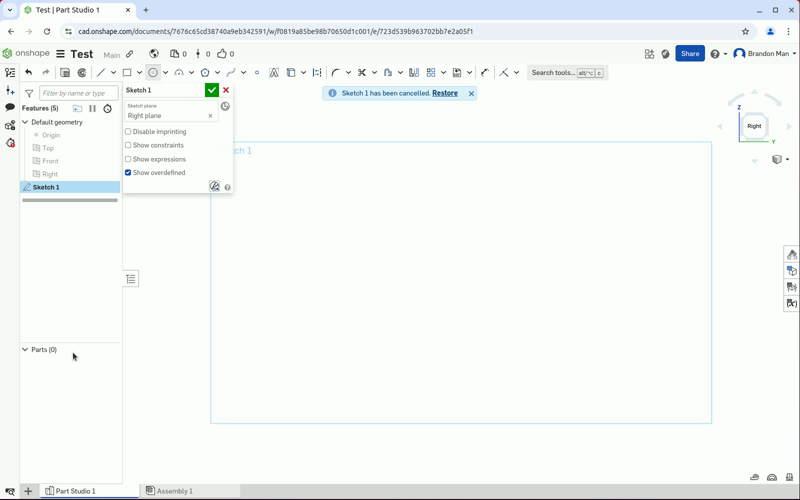
mouse_move(461, 282)
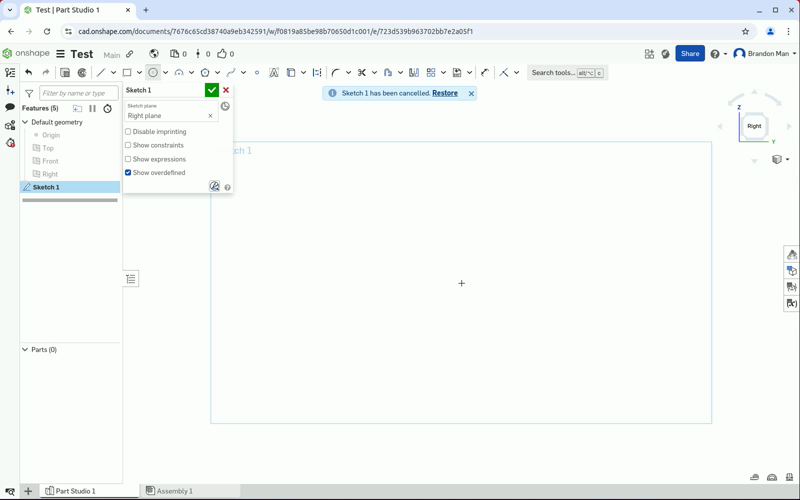
click(461, 282)
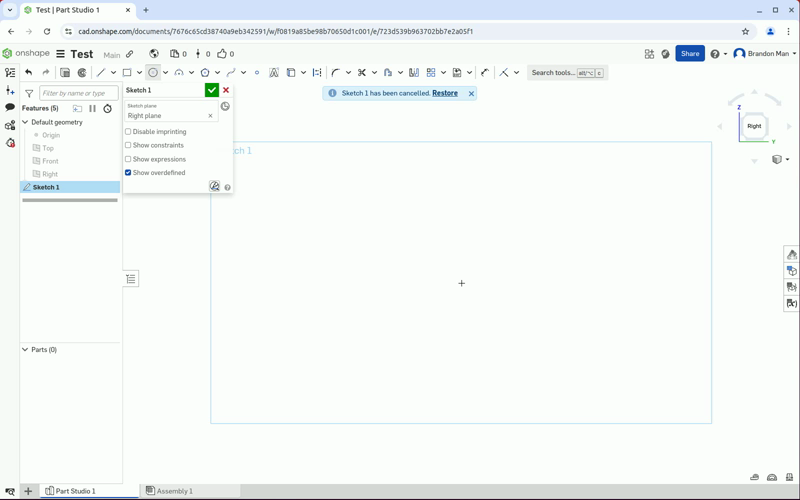
key_up(shift)
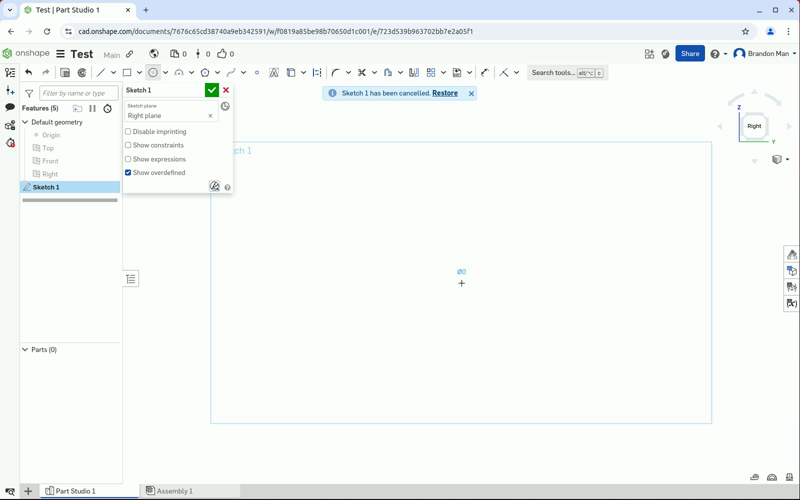
mouse_move(490, 282)
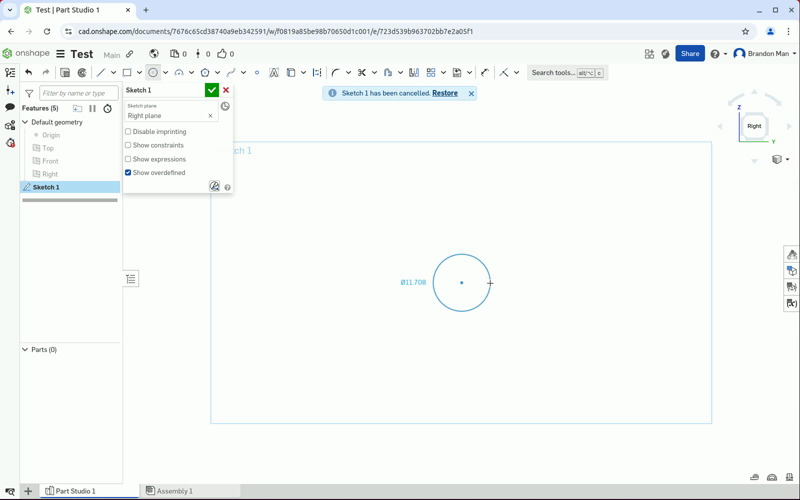
click(490, 282)
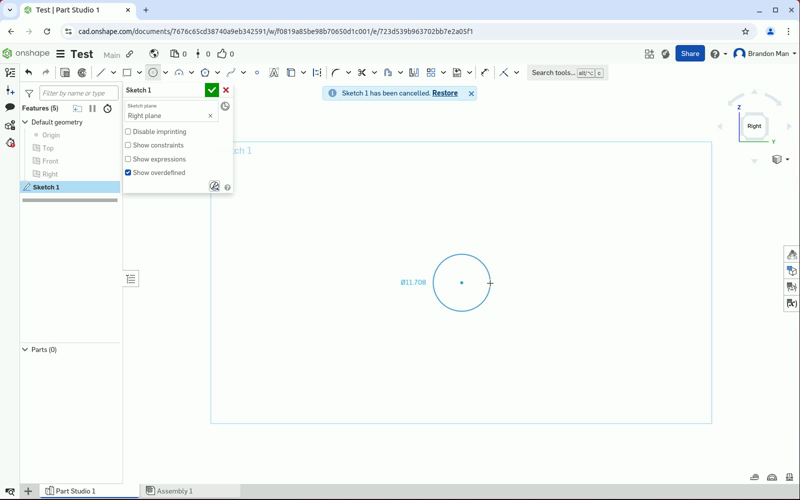
key(esc)
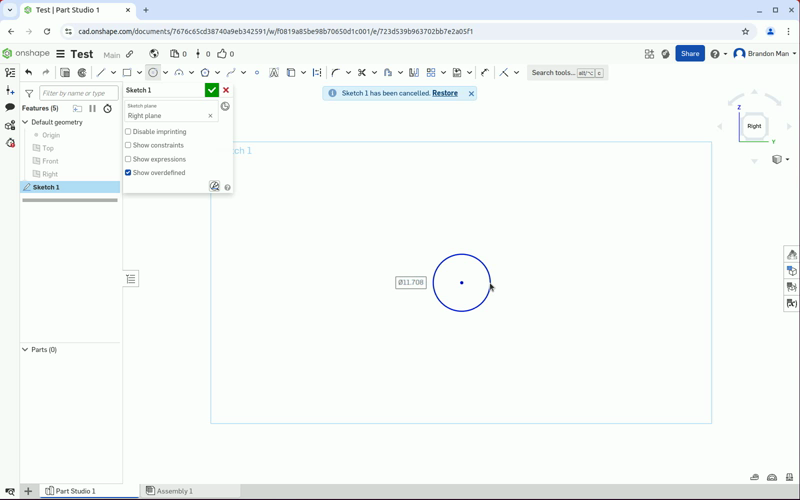
mouse_move(470, 301)
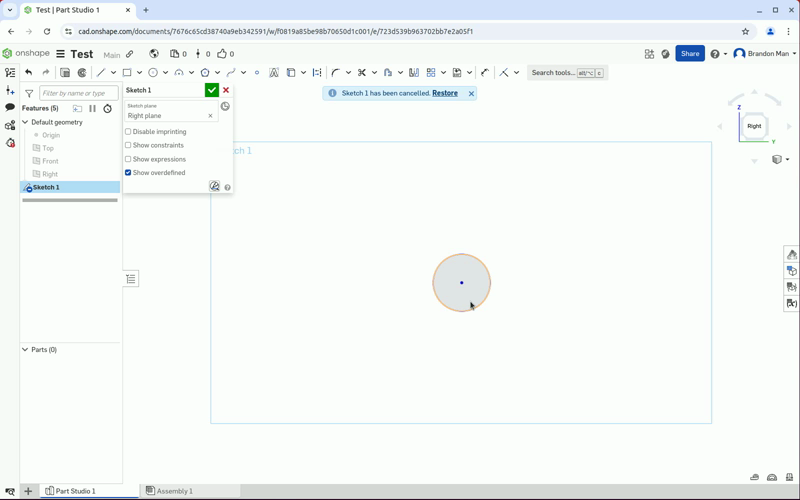
click(470, 301)
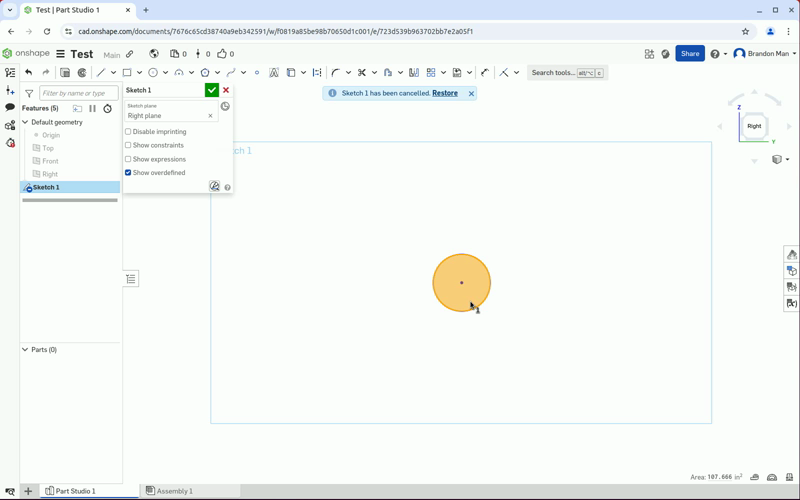
mouse_move(73, 352)
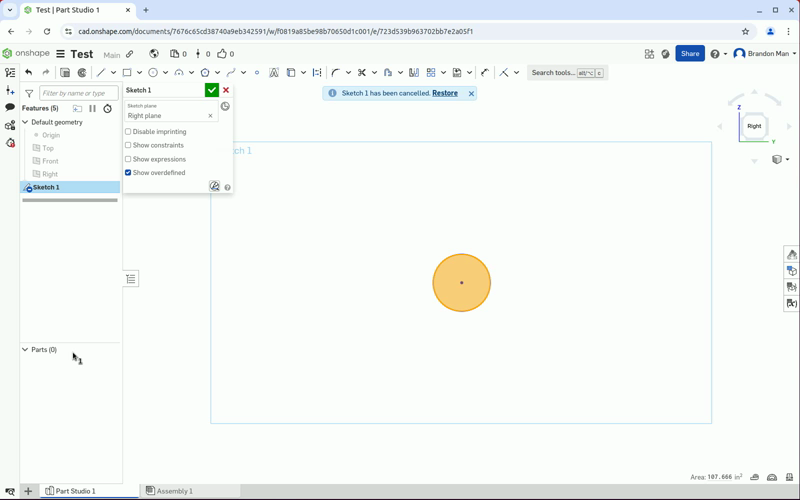
key(shift+y)
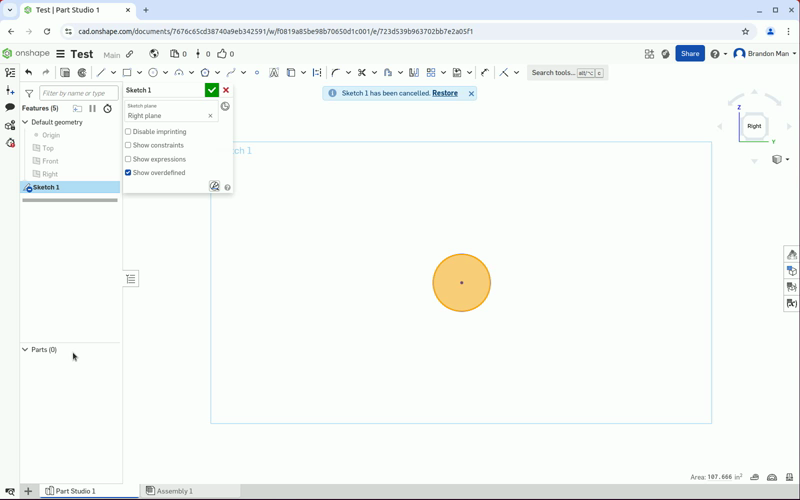
key(shift+e)
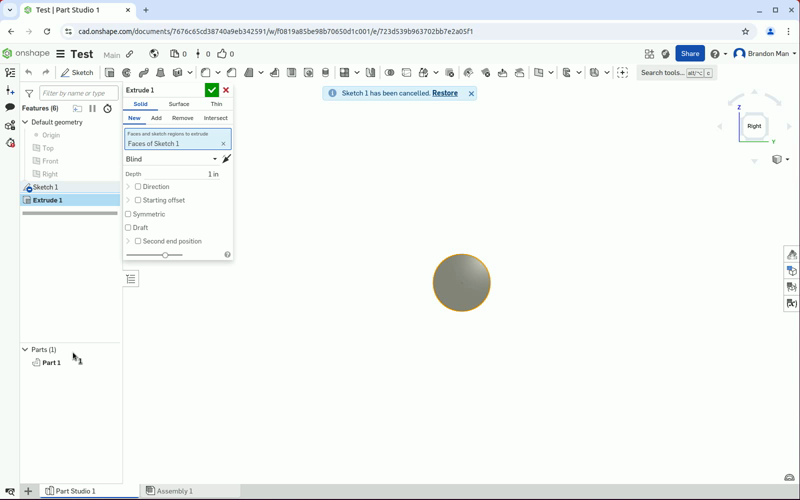
mouse_move(143, 106)
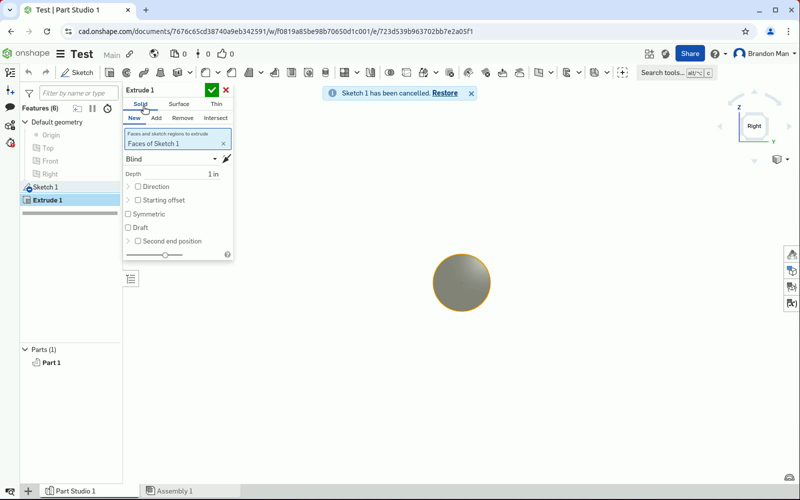
click(143, 106)
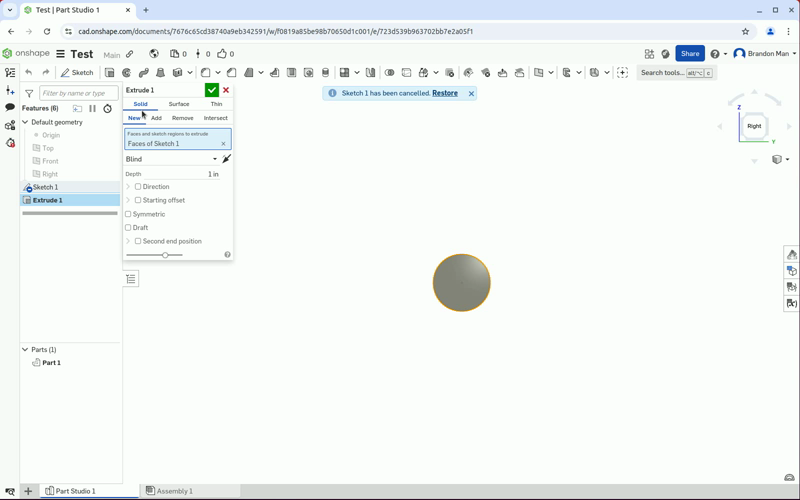
mouse_move(137, 120)
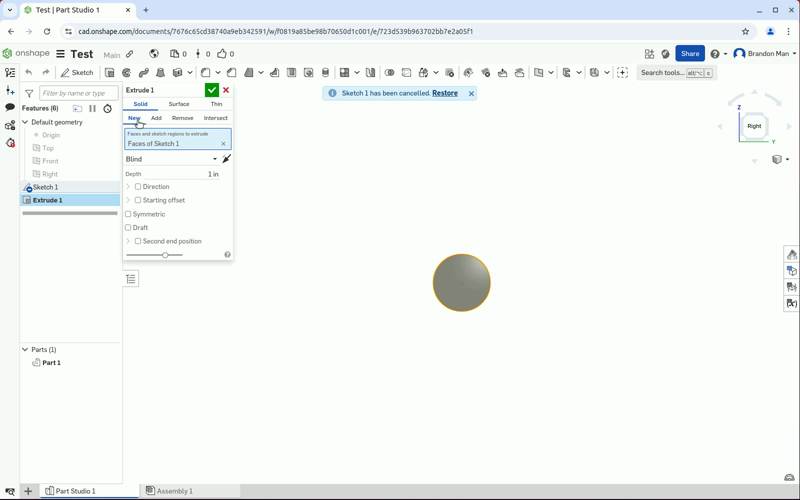
click(137, 120)
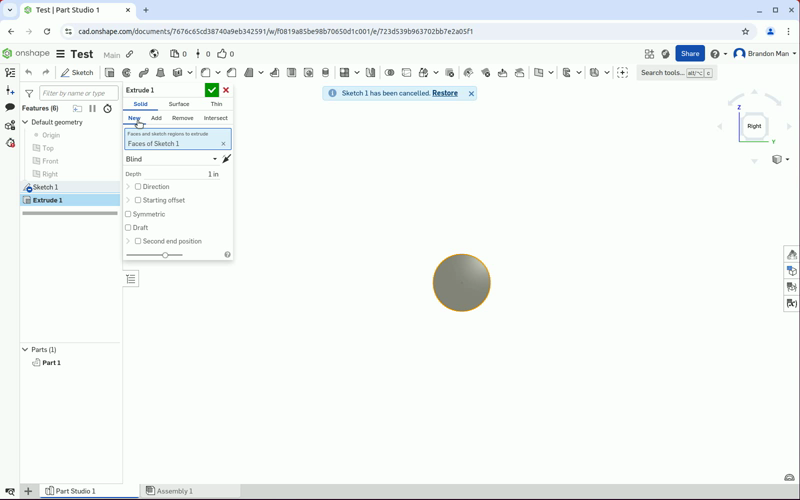
key(tab, 4)
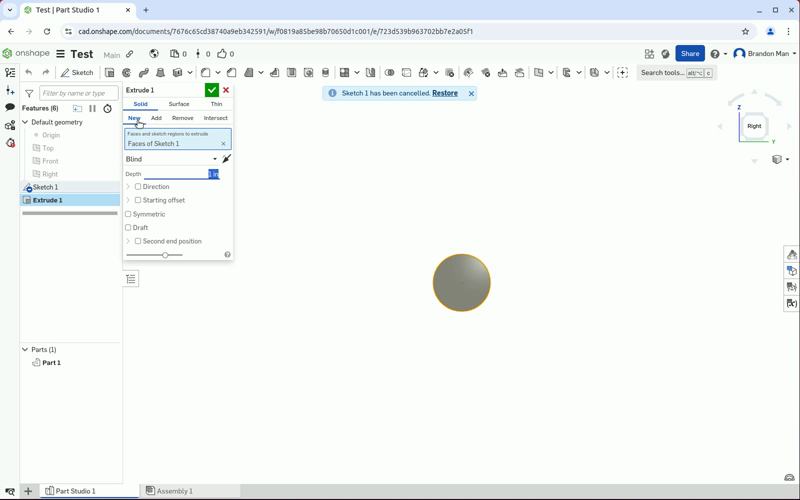
text(29.366)
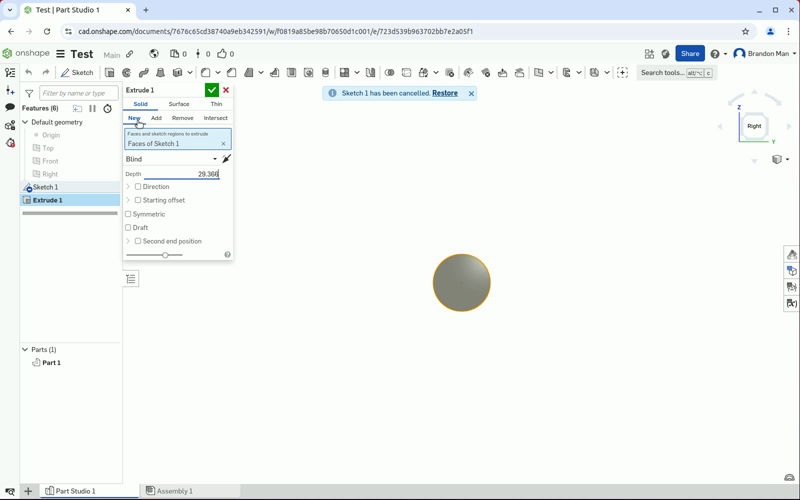
key(tab, 3)
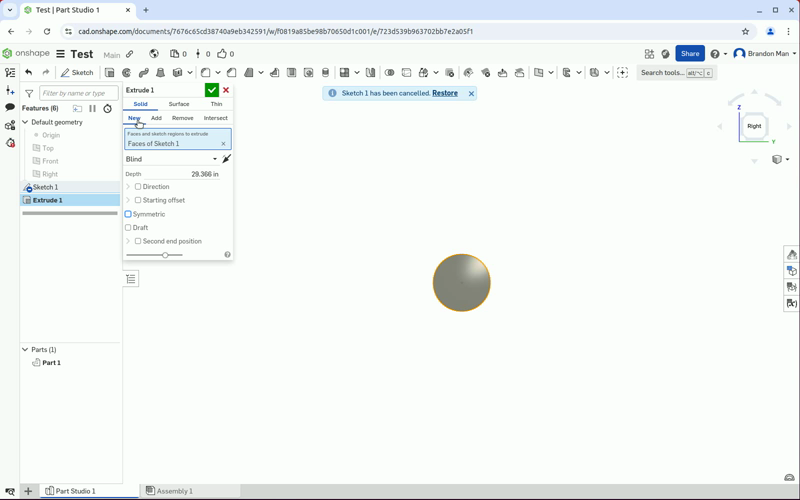
key(space)
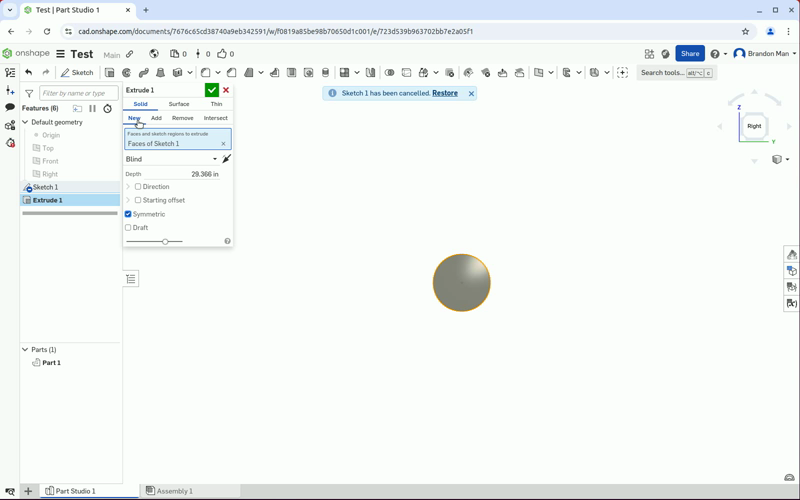
key(enter)
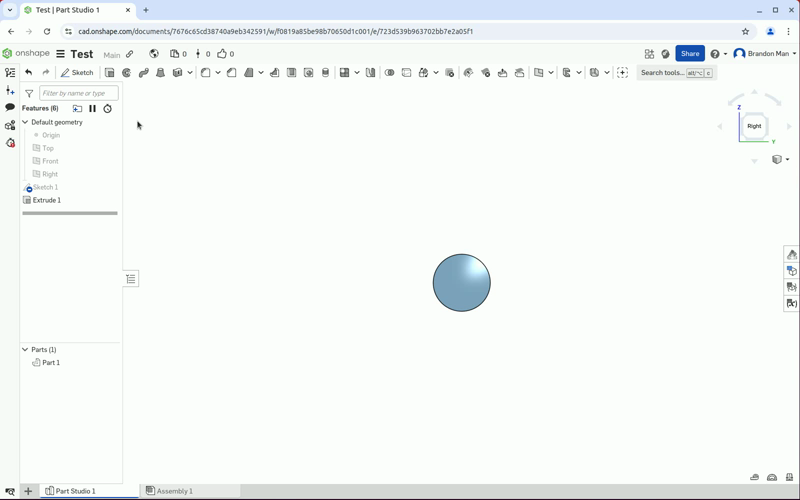
key(shift+h)
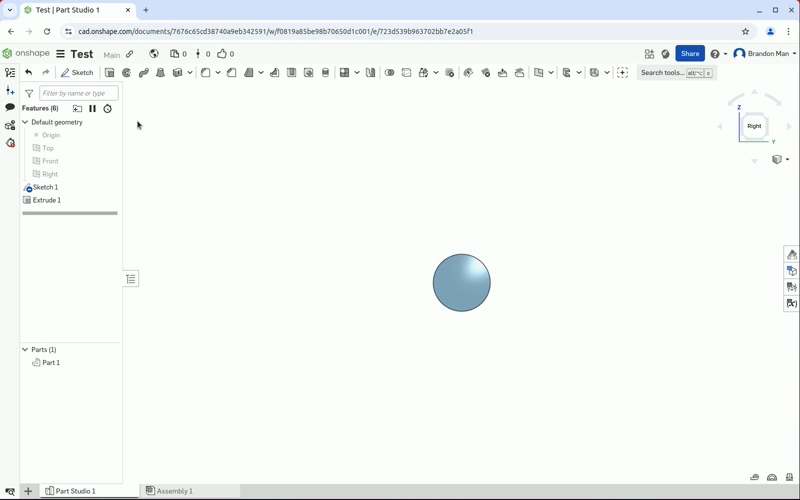
key(shift+h)
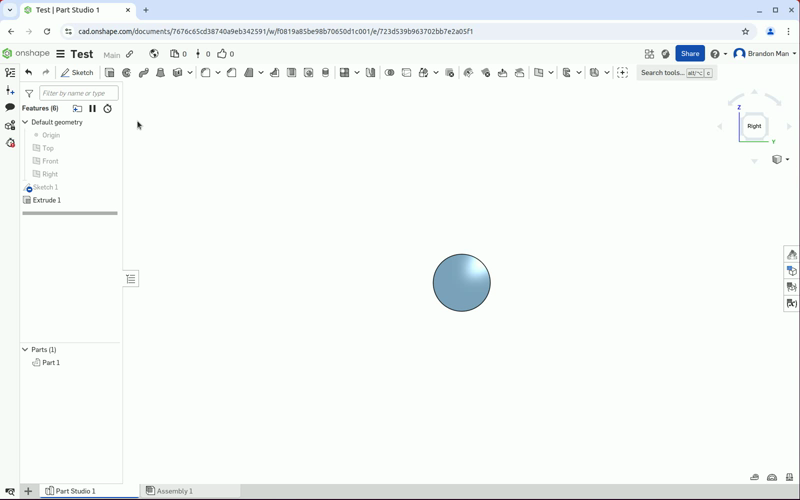
mouse_move(73, 189)
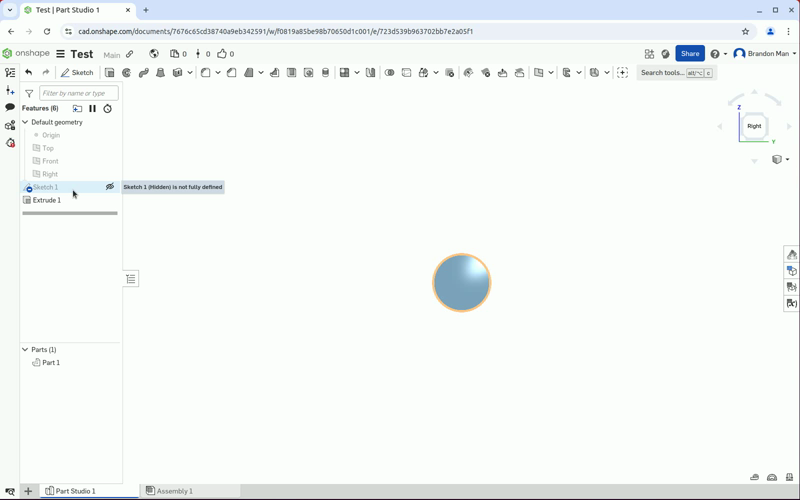
click(73, 189)
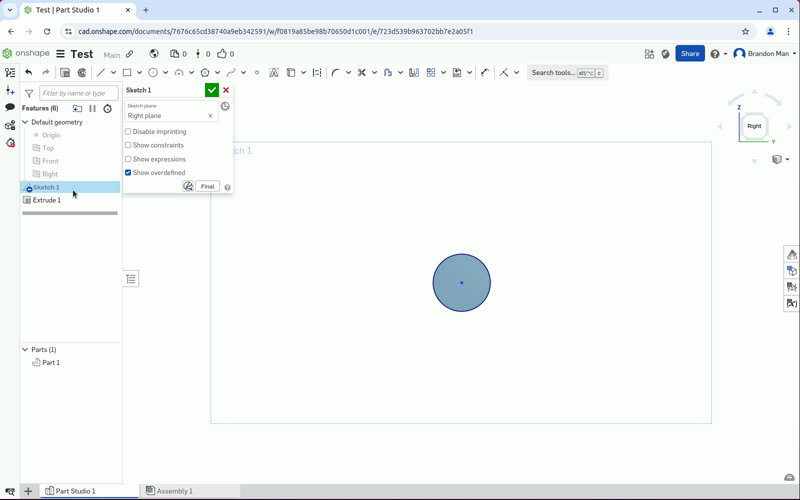
mouse_move(229, 92)
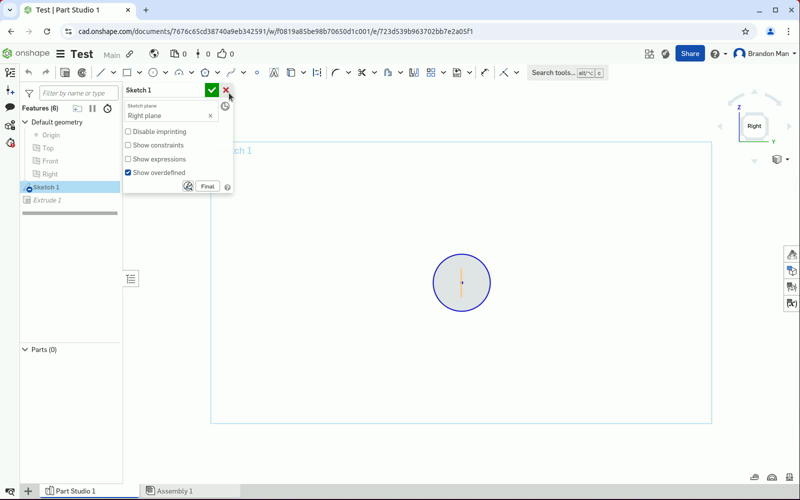
click(229, 92)
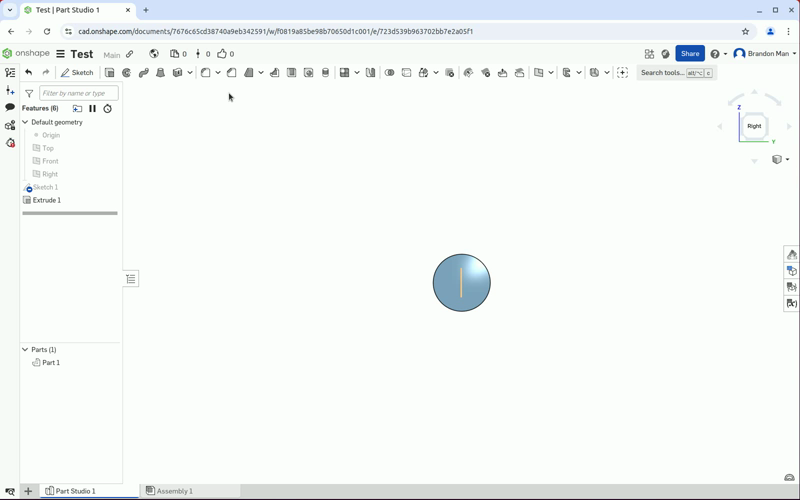
mouse_move(541, 75)
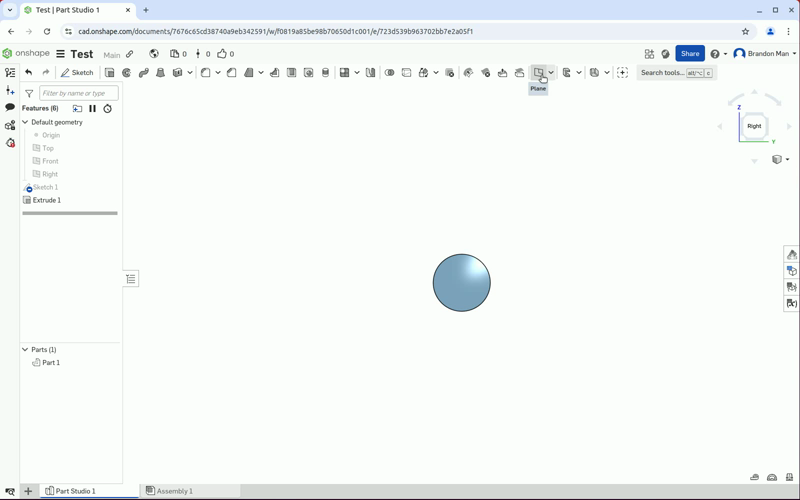
click(541, 75)
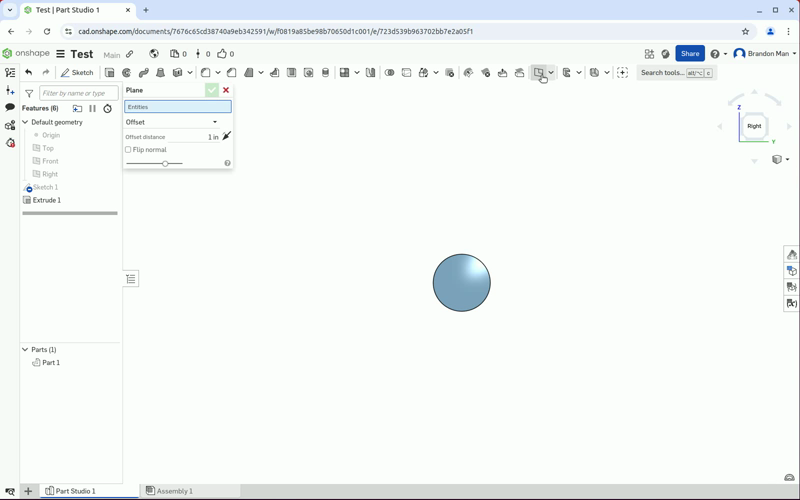
mouse_move(73, 176)
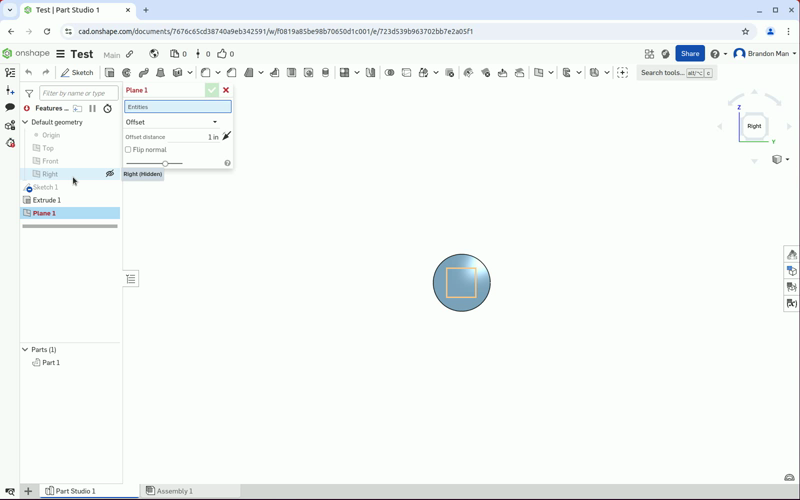
click(73, 176)
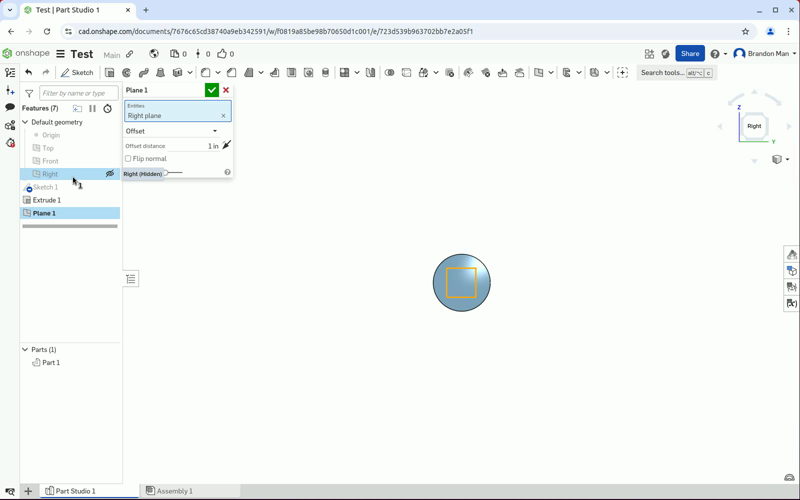
key(tab, 2)
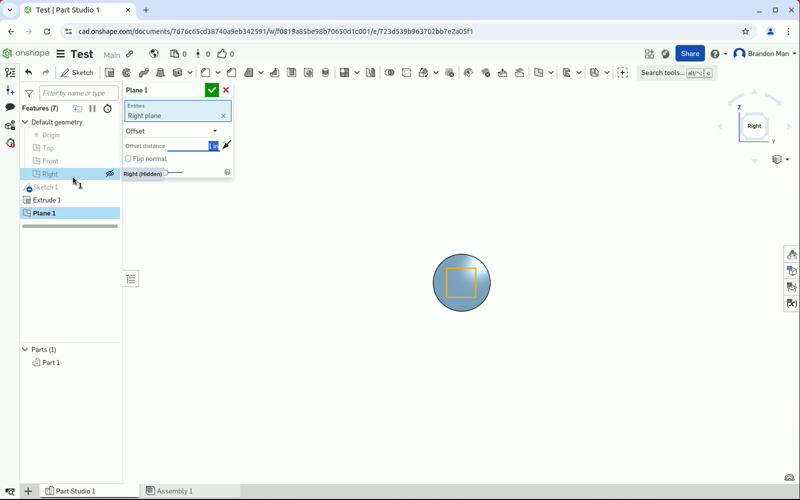
text(14.697)
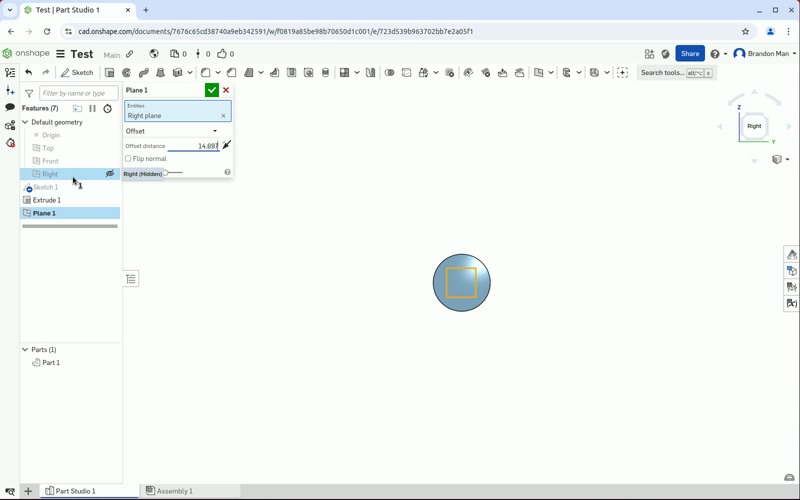
key(enter, 2)
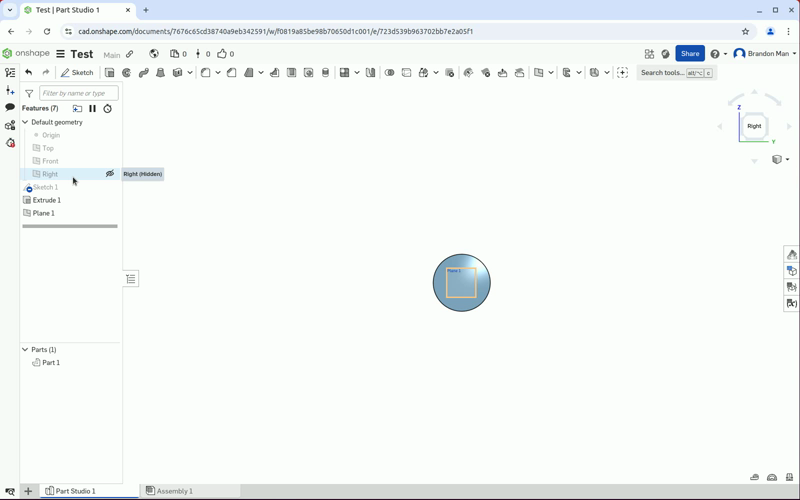
key(shift+s)
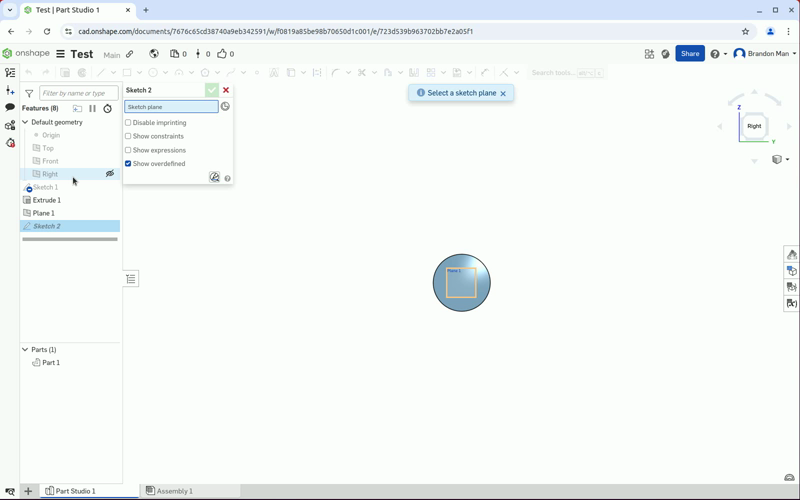
mouse_move(73, 215)
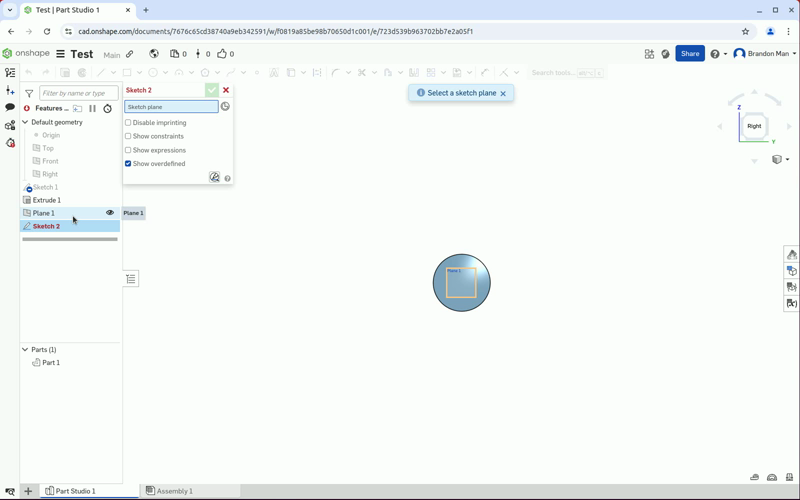
click(73, 215)
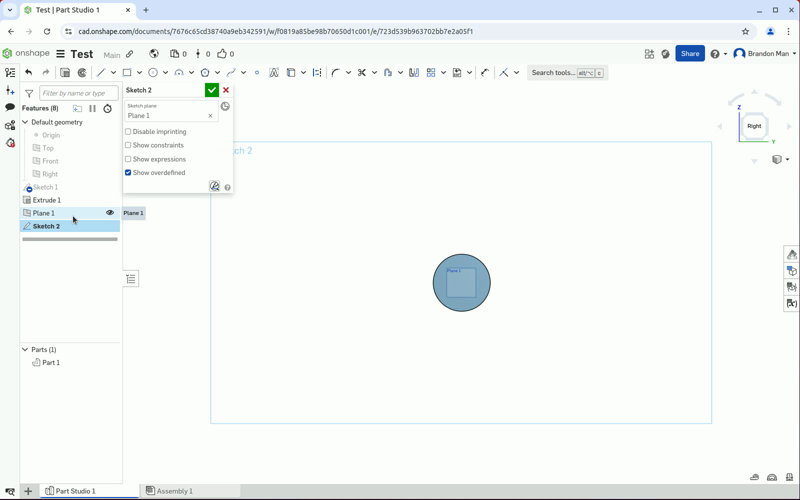
mouse_move(73, 352)
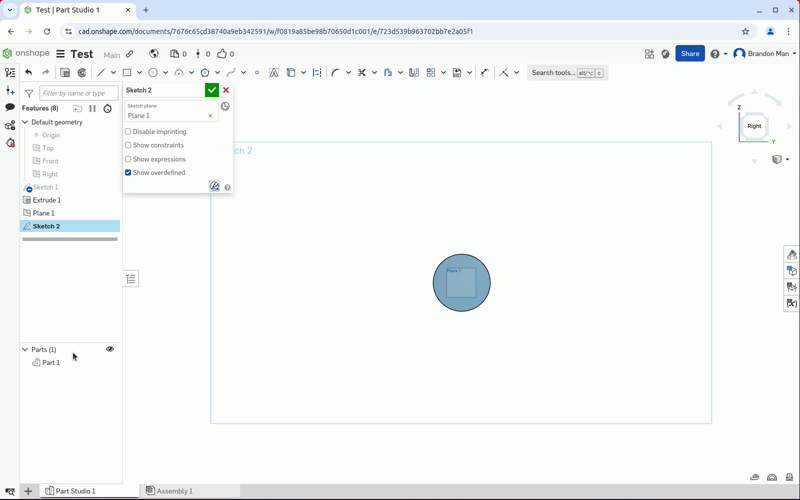
key(y)
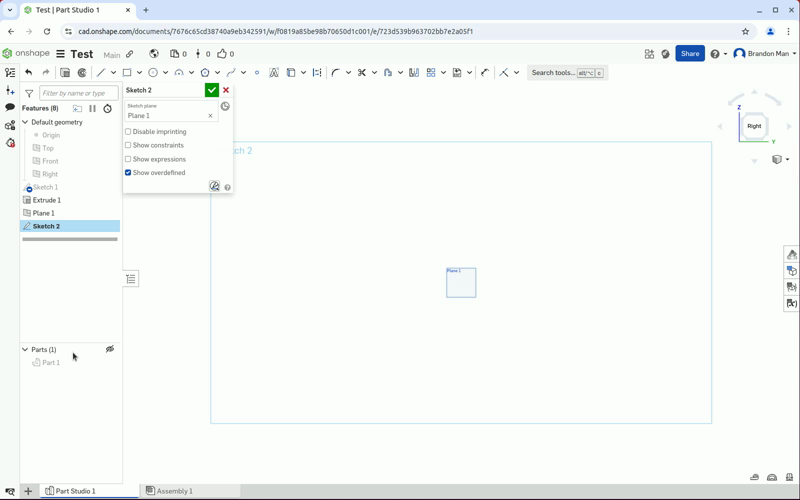
key(c)
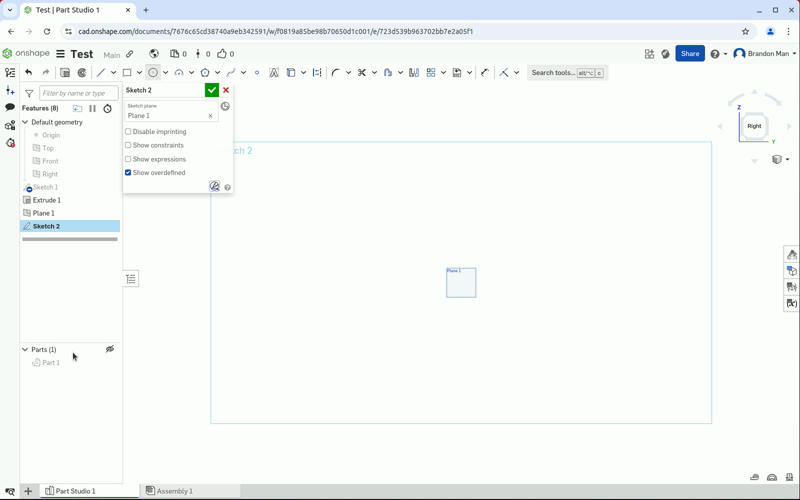
key_down(shift)
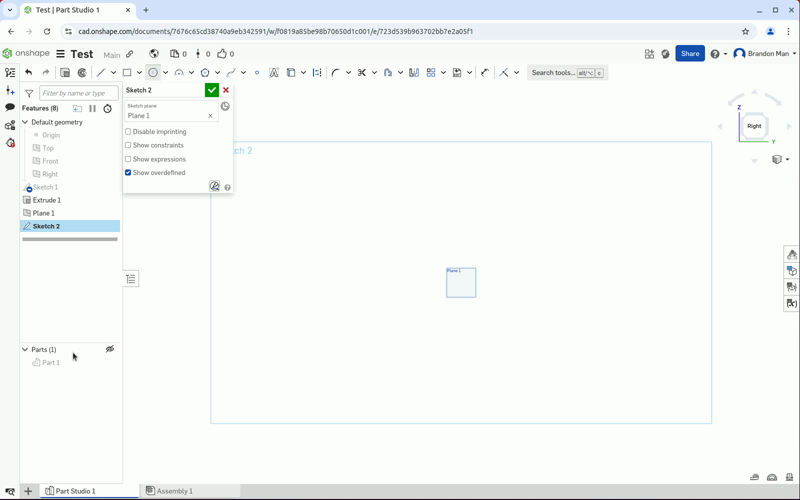
mouse_move(461, 282)
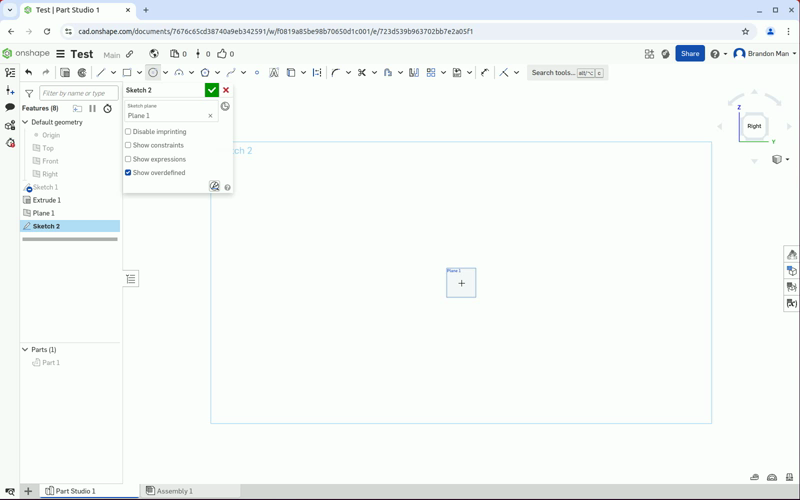
click(461, 282)
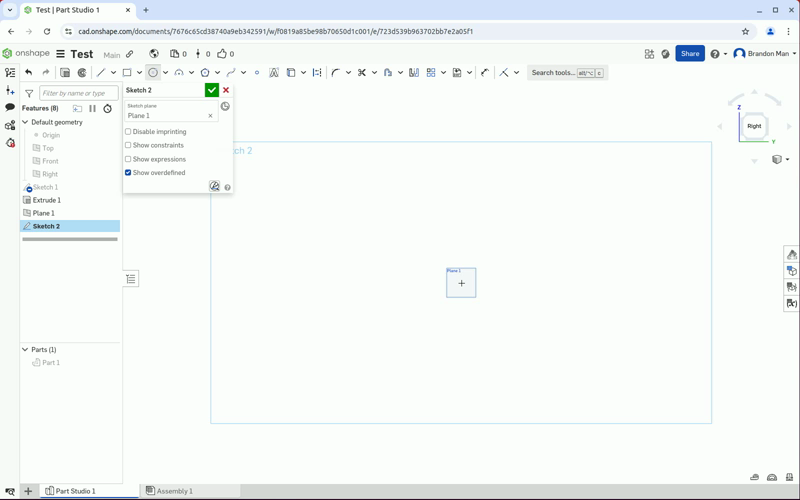
key_up(shift)
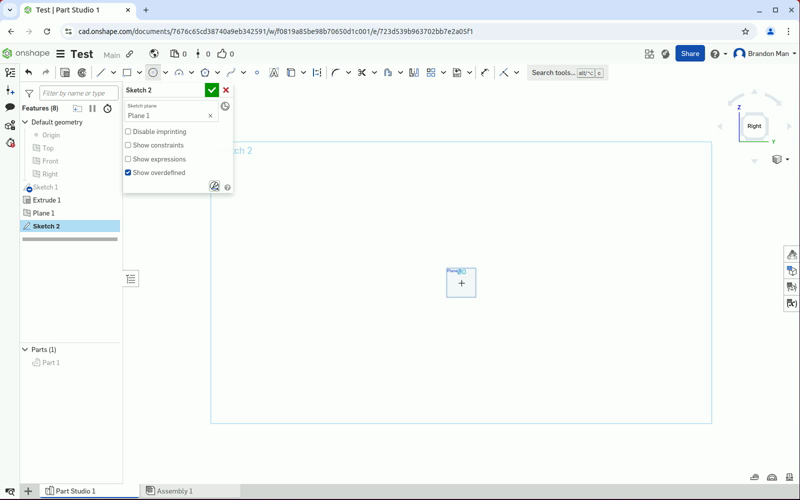
mouse_move(481, 282)
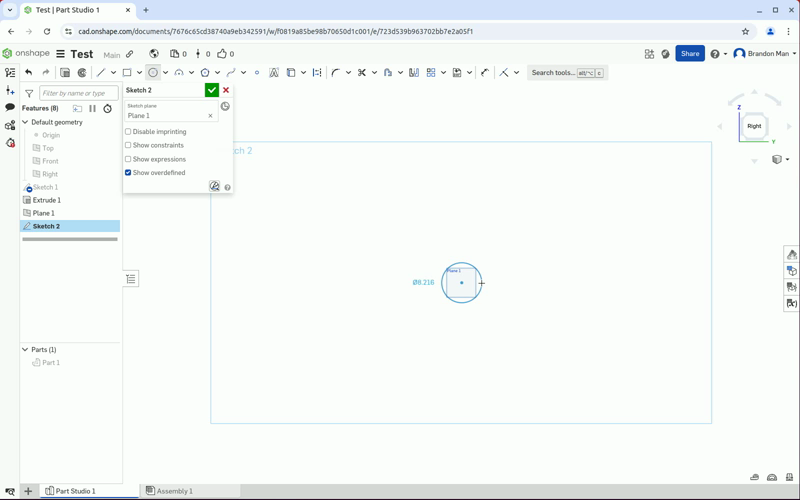
click(481, 282)
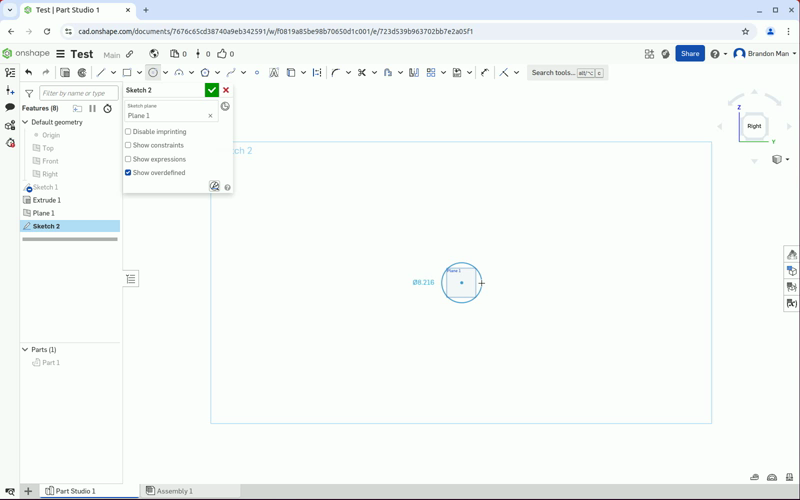
key(esc)
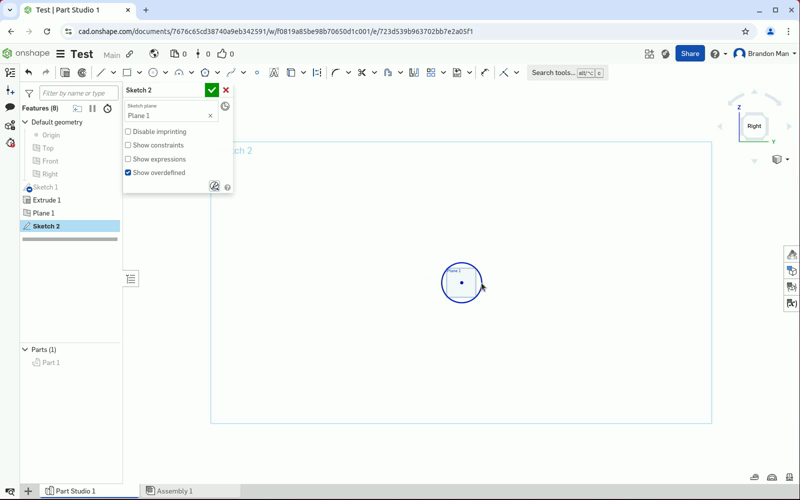
mouse_move(468, 267)
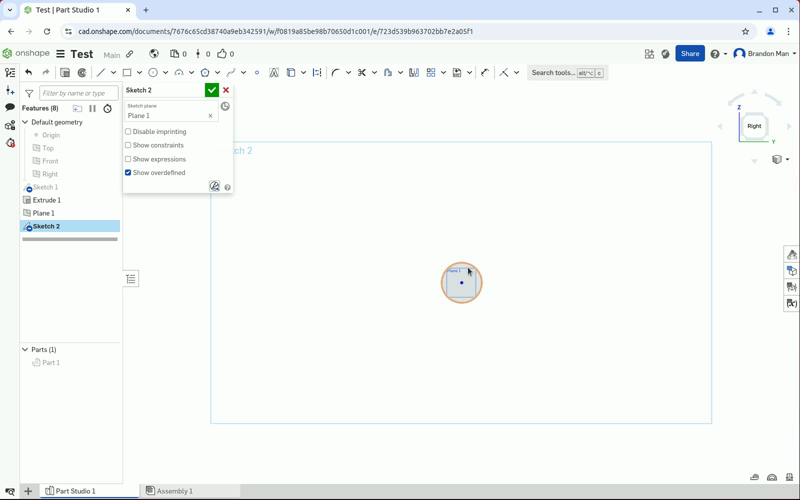
scroll(6)
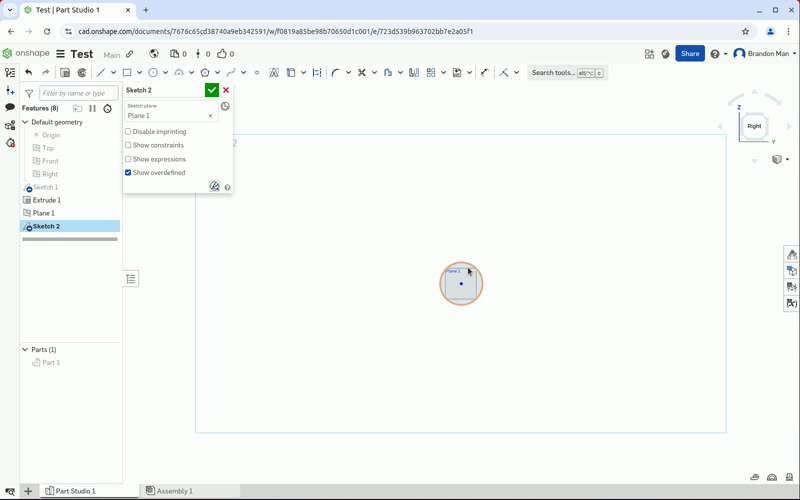
scroll(6)
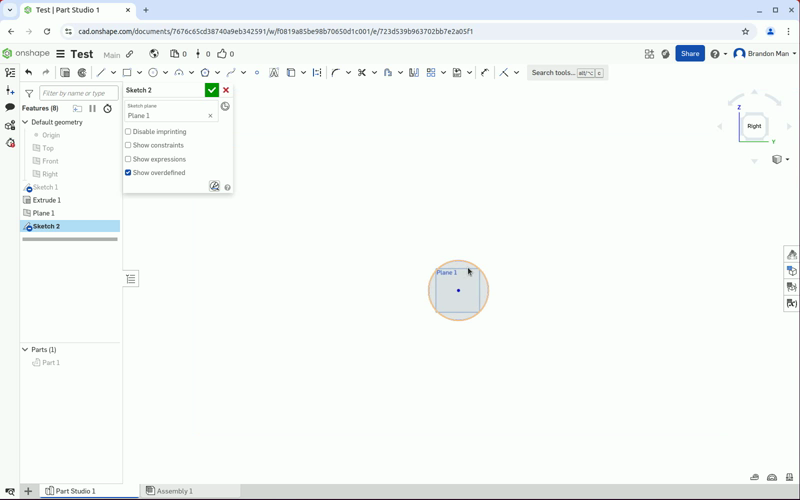
scroll(6)
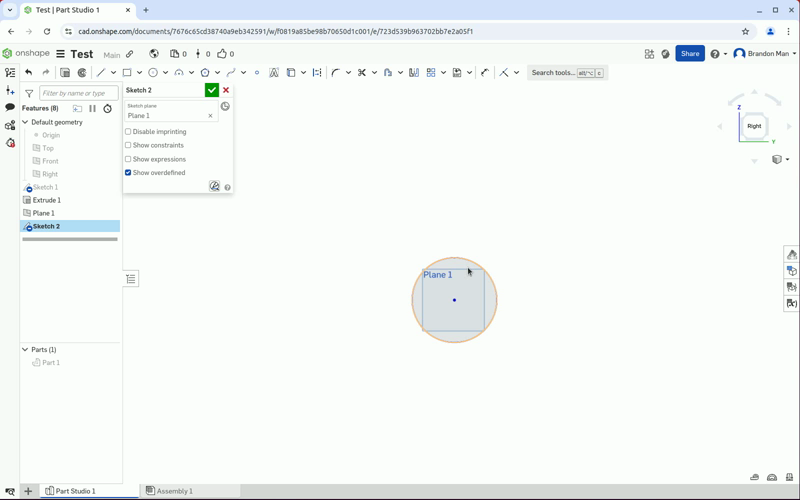
scroll(6)
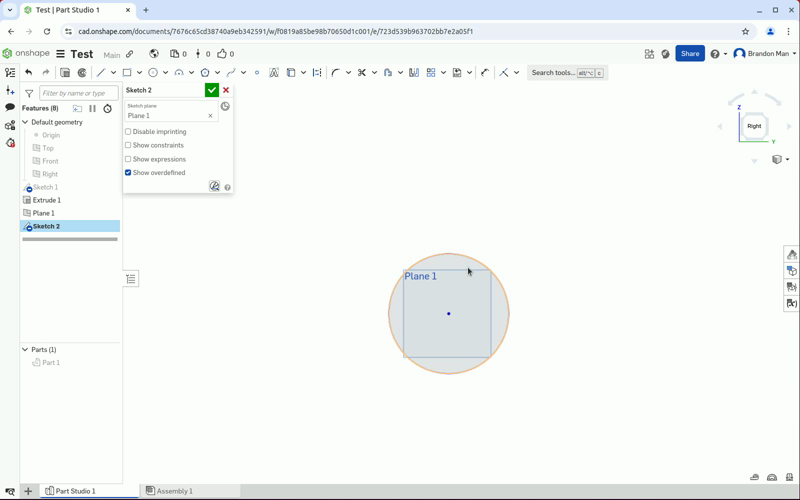
scroll(6)
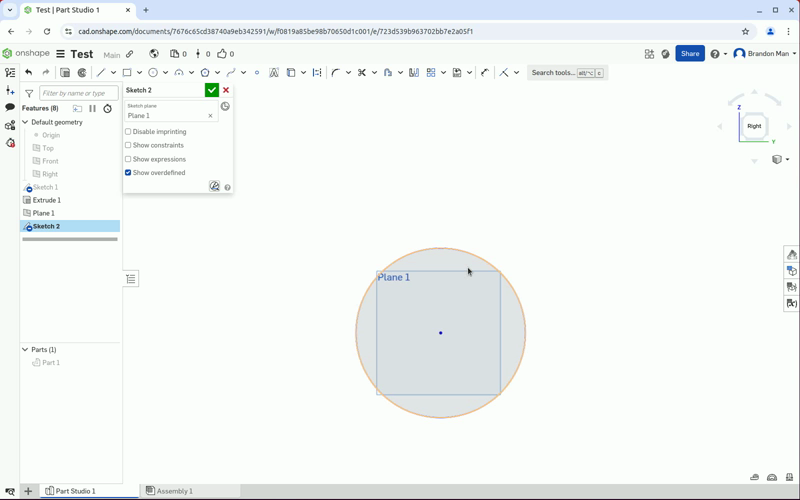
scroll(6)
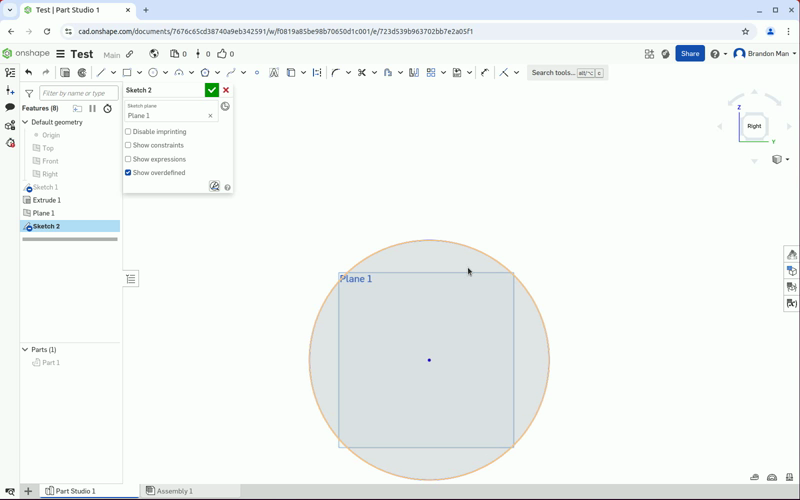
scroll(6)
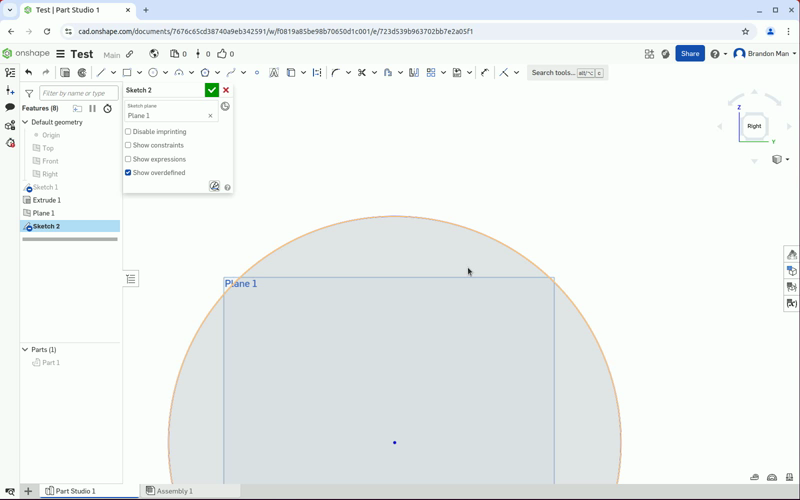
click(468, 267)
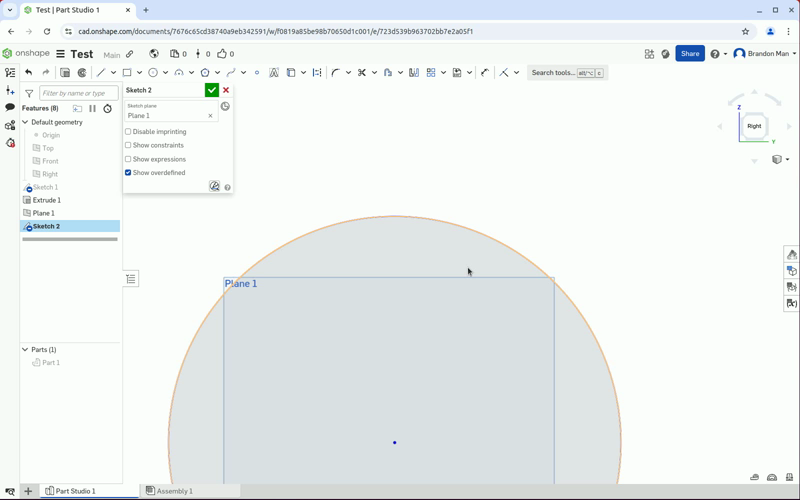
scroll(-6)
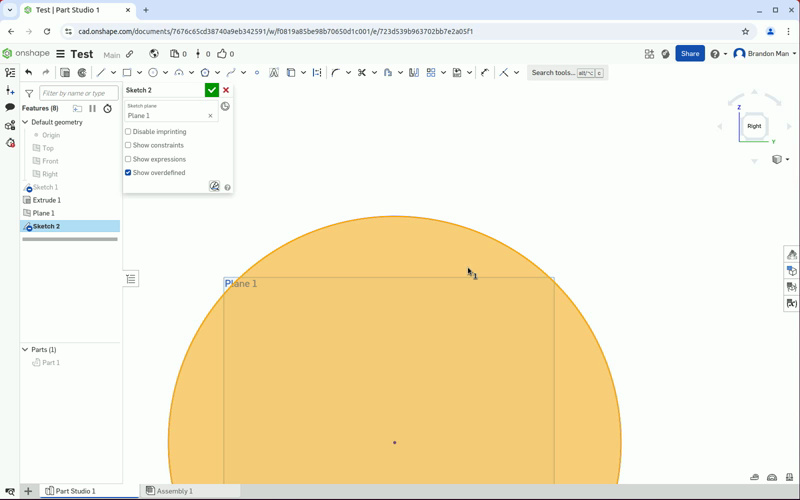
scroll(-6)
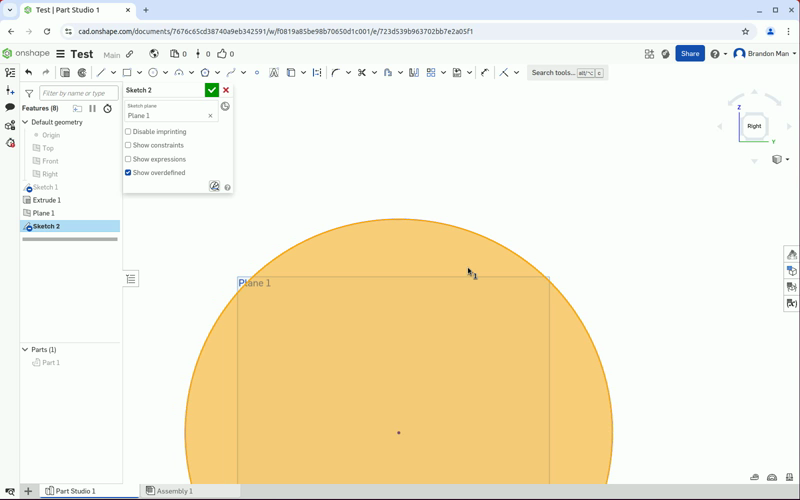
scroll(-6)
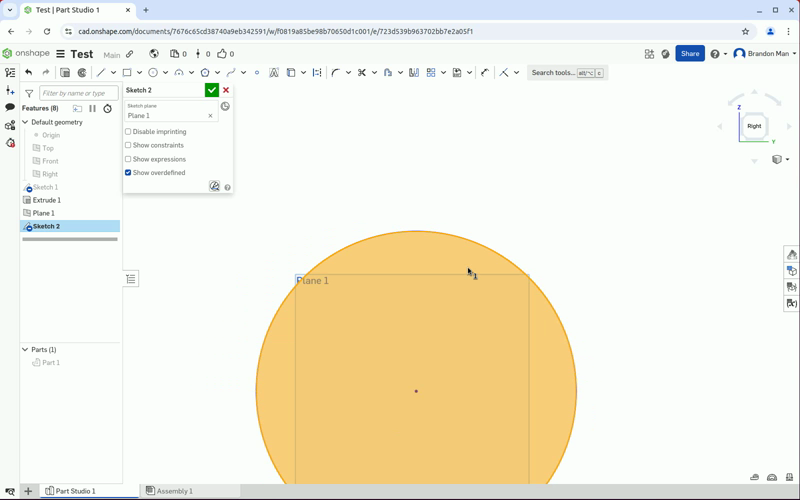
scroll(-6)
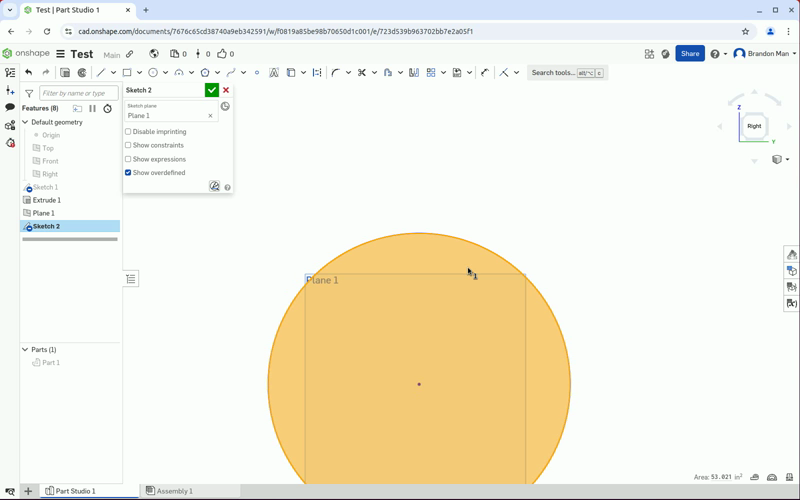
scroll(-6)
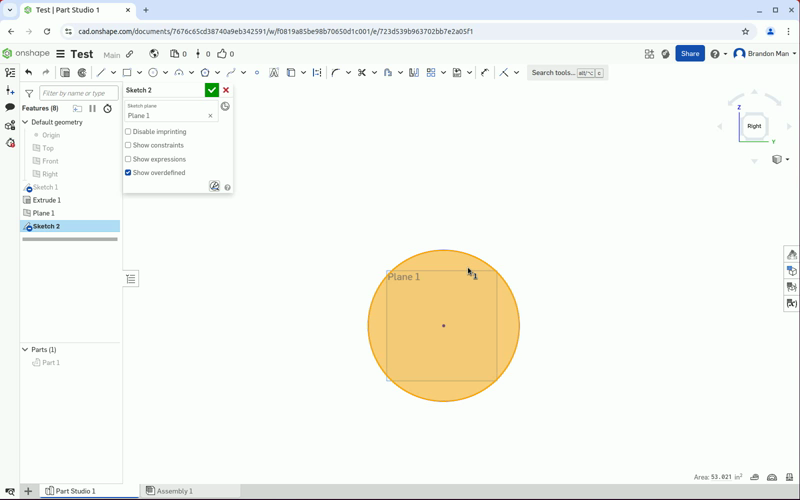
scroll(-6)
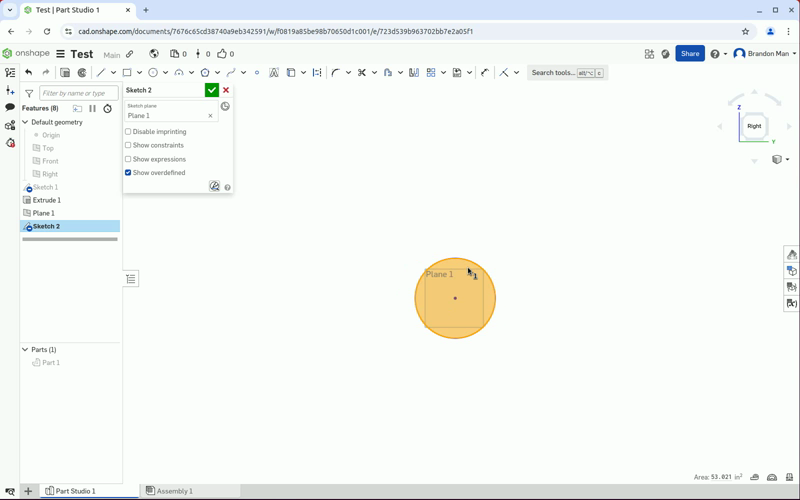
scroll(-6)
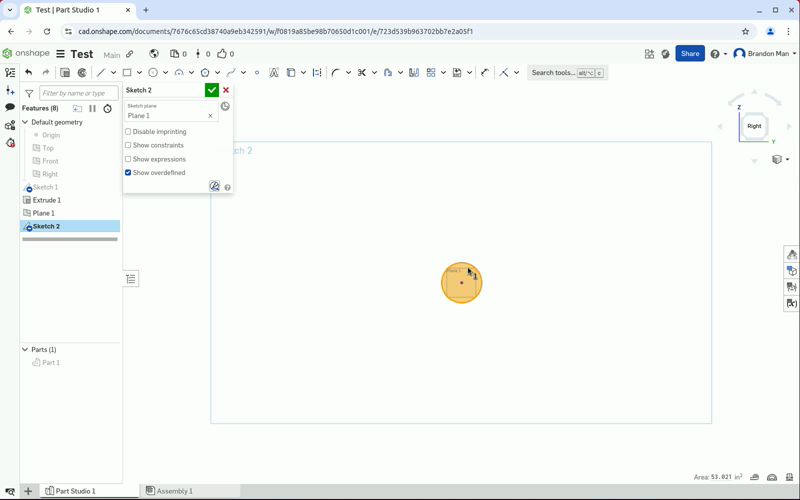
mouse_move(73, 352)
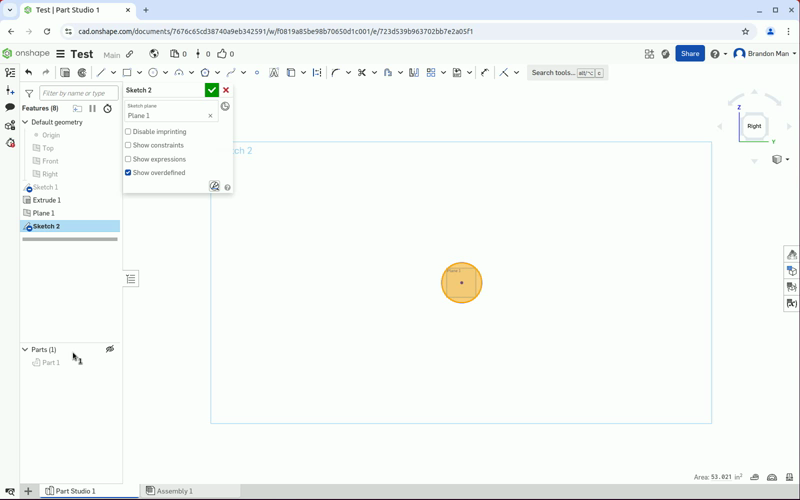
key(shift+y)
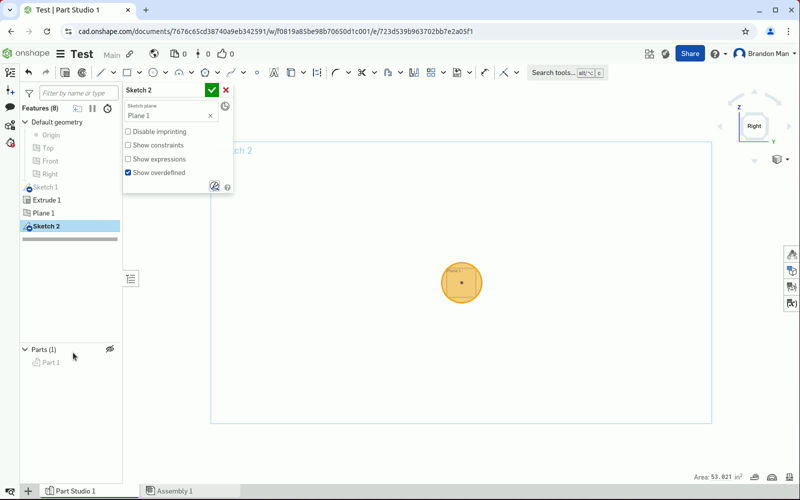
key(shift+e)
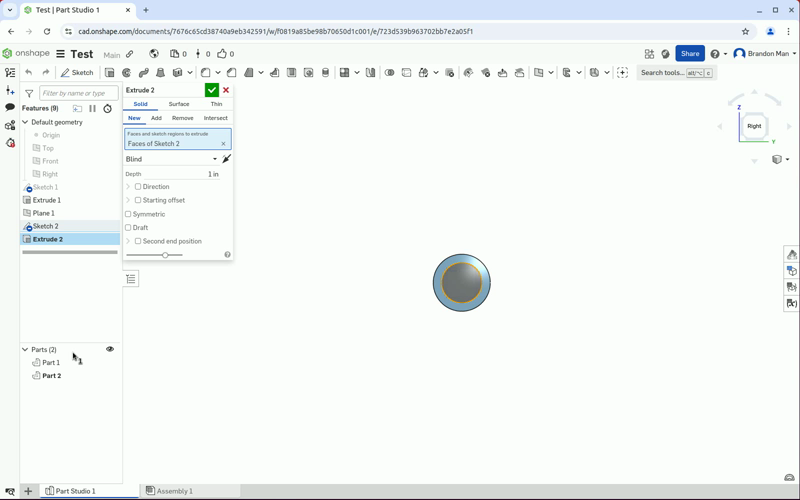
mouse_move(143, 106)
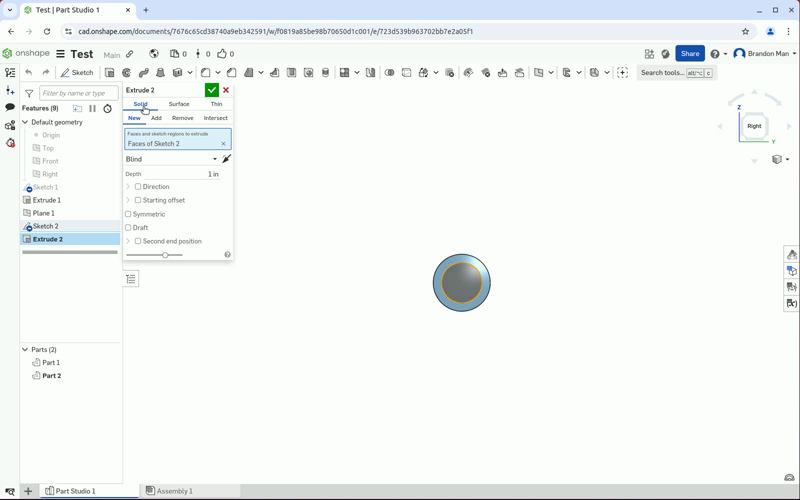
click(143, 106)
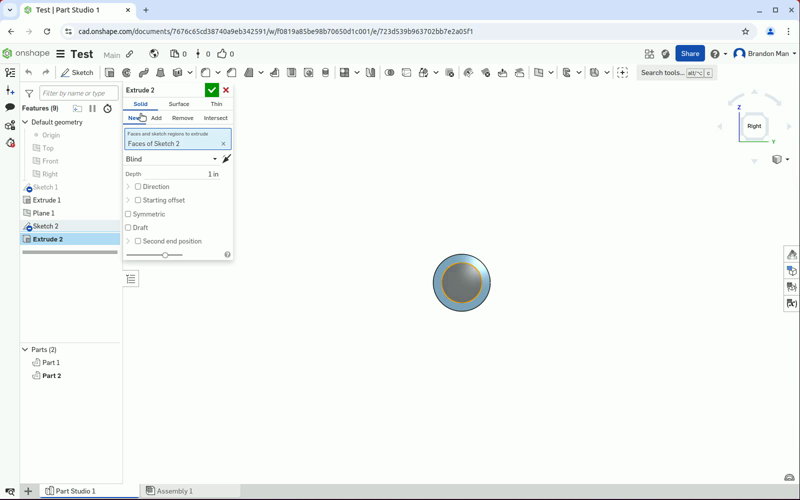
mouse_move(137, 120)
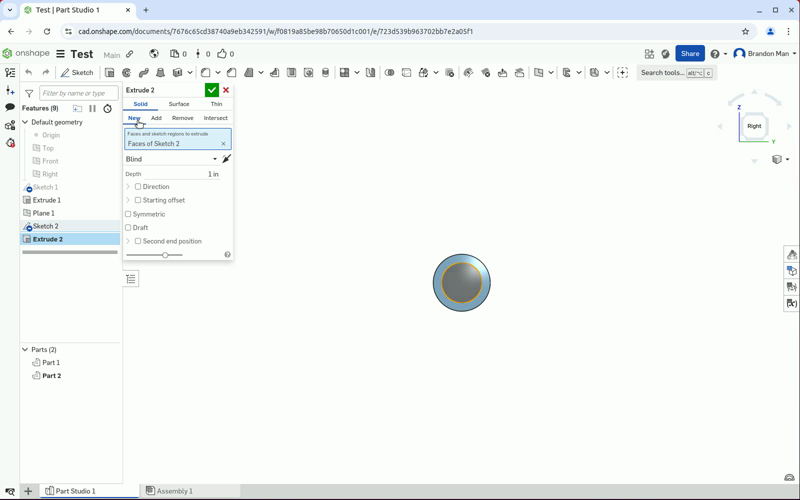
click(137, 120)
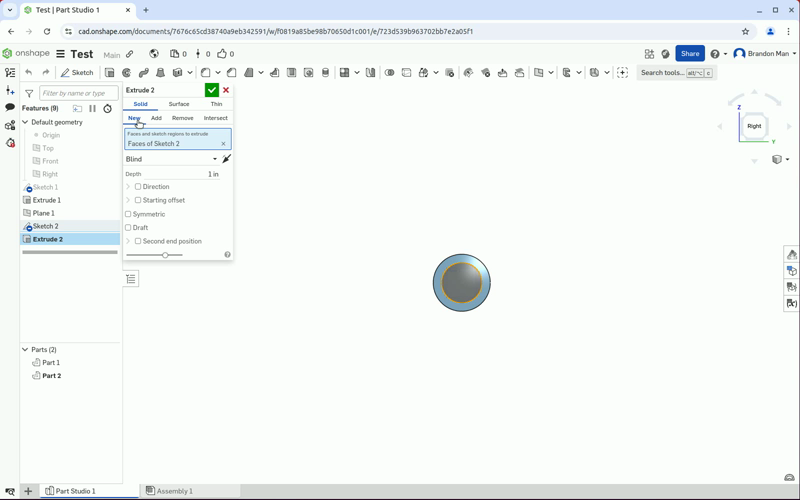
key(tab, 4)
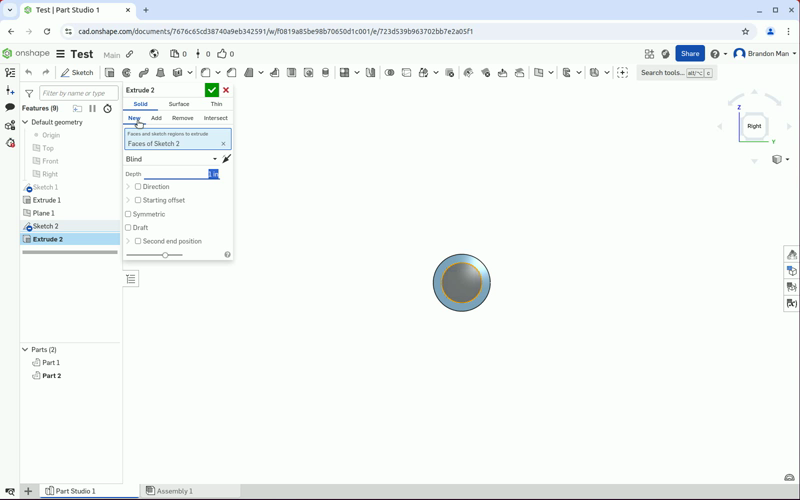
text(8.425)
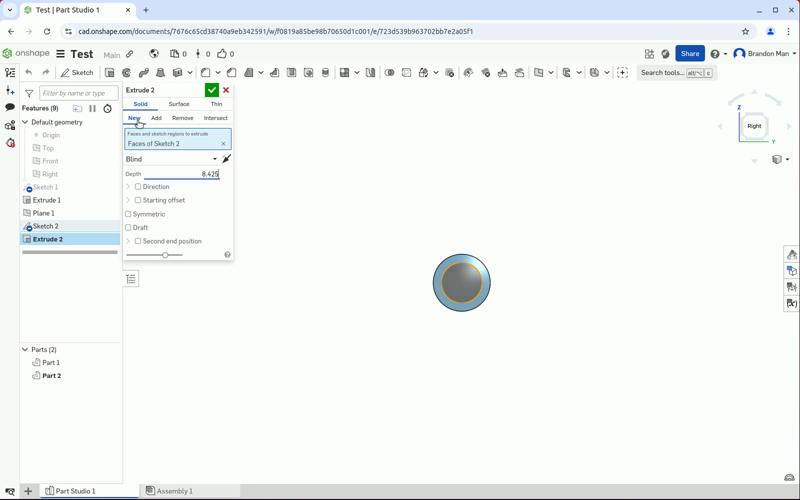
key(enter)
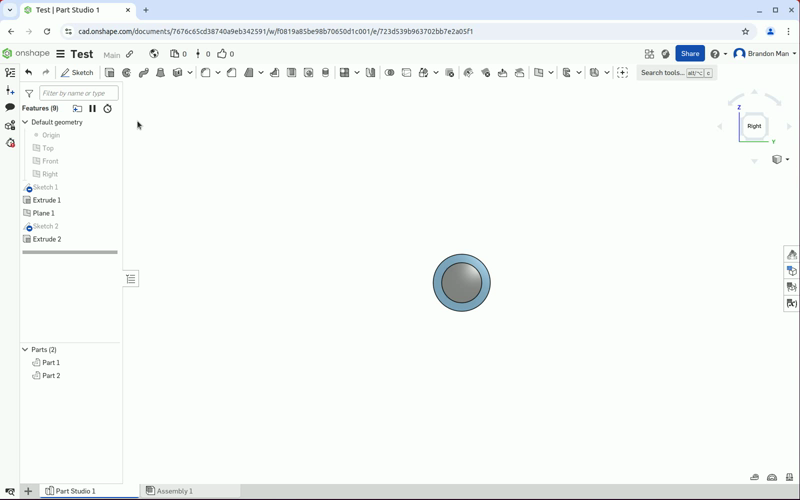
key(shift+h)
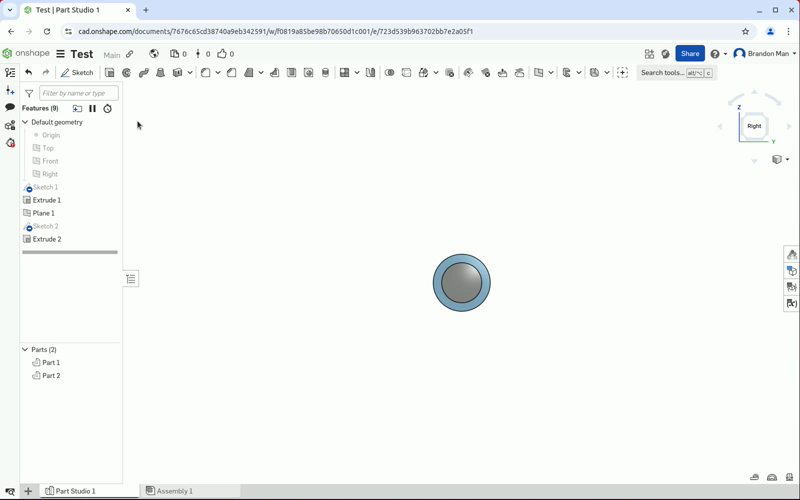
key(shift+h)
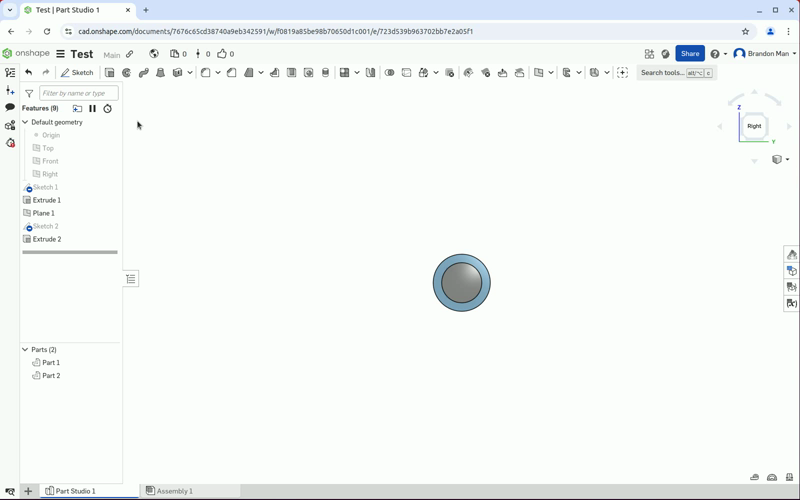
mouse_move(73, 189)
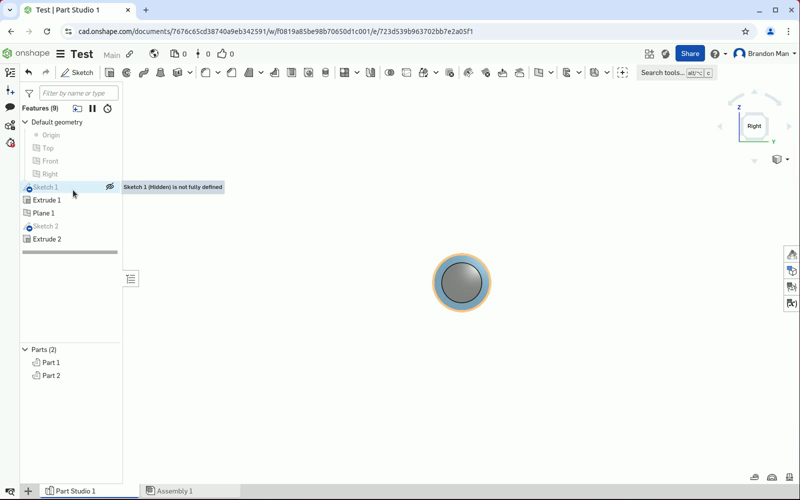
click(73, 189)
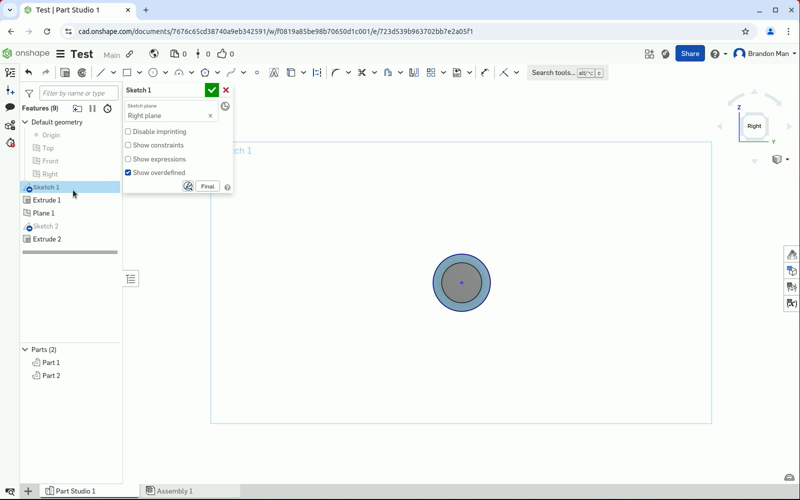
mouse_move(229, 92)
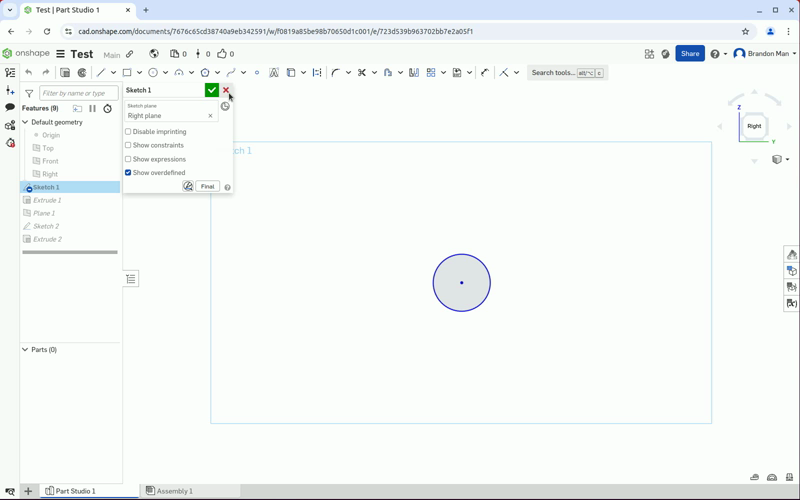
click(229, 92)
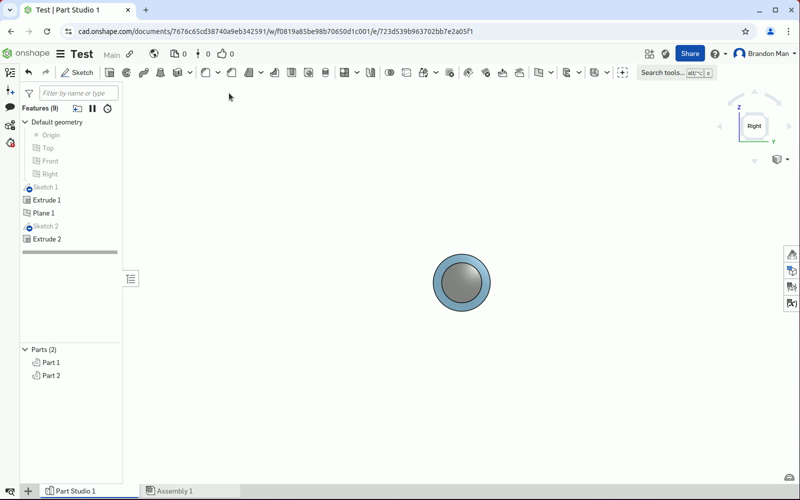
mouse_move(541, 75)
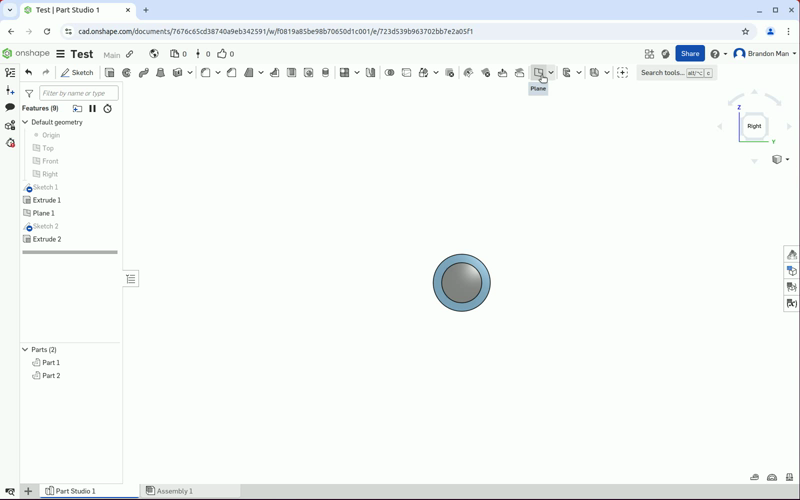
click(541, 75)
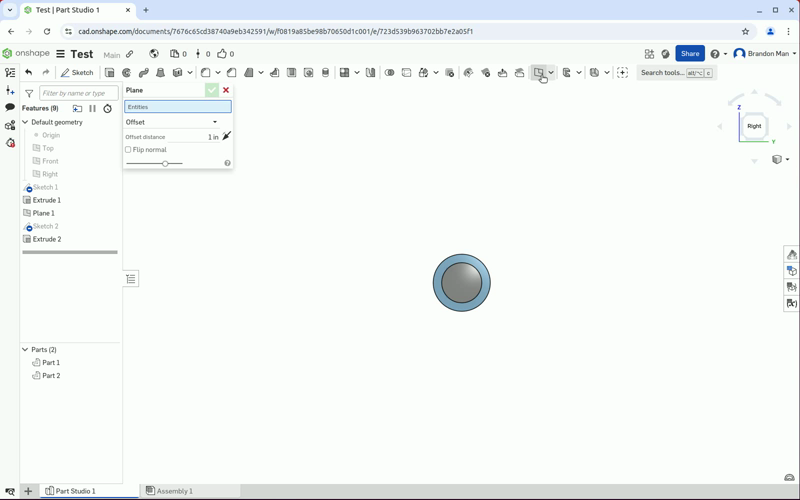
mouse_move(73, 176)
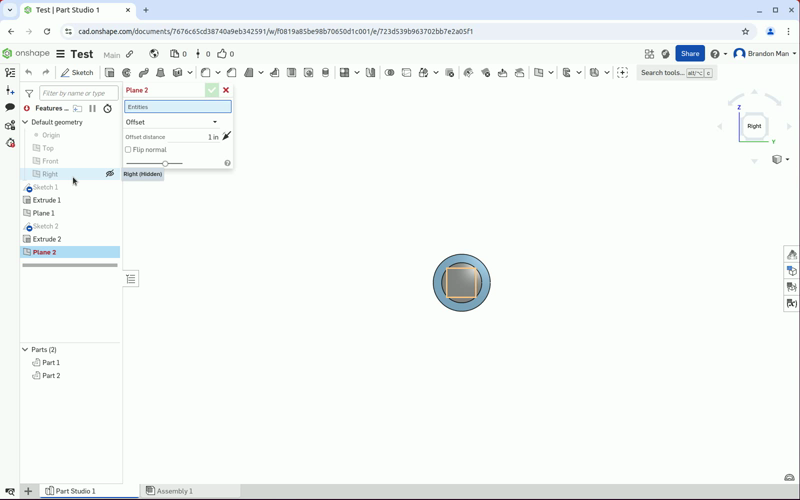
click(73, 176)
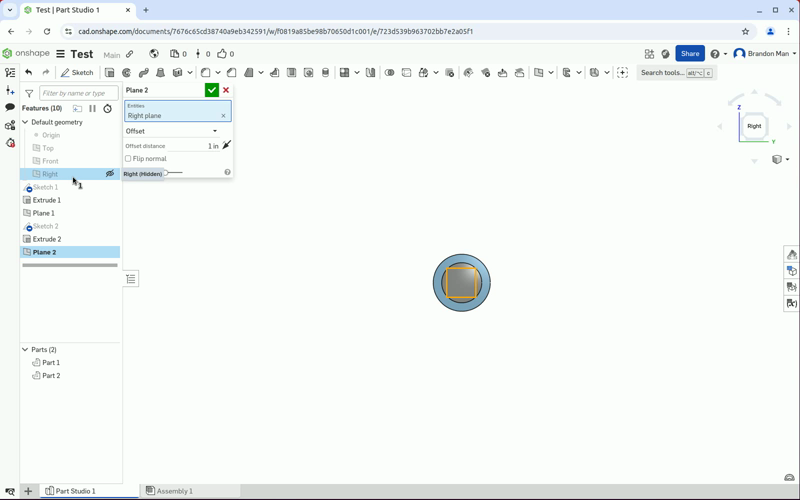
key(tab, 2)
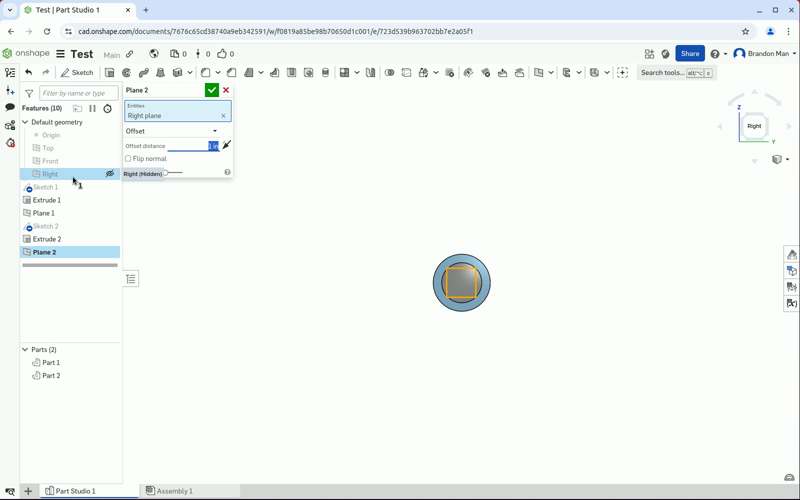
text(14.697)
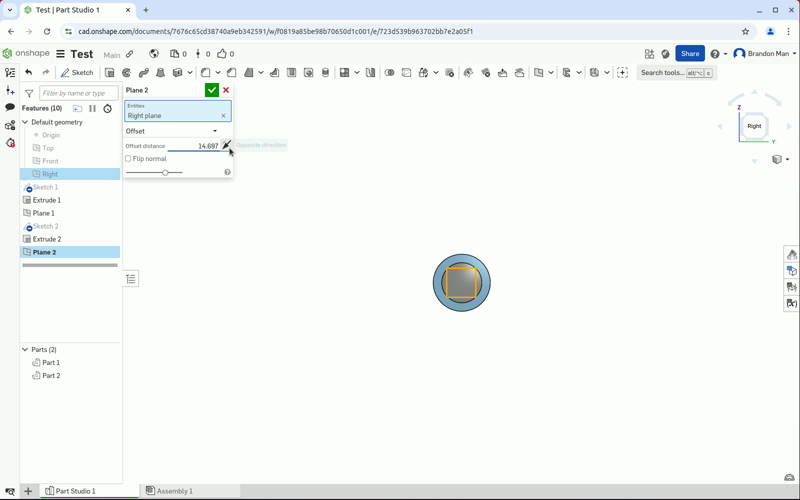
mouse_move(229, 147)
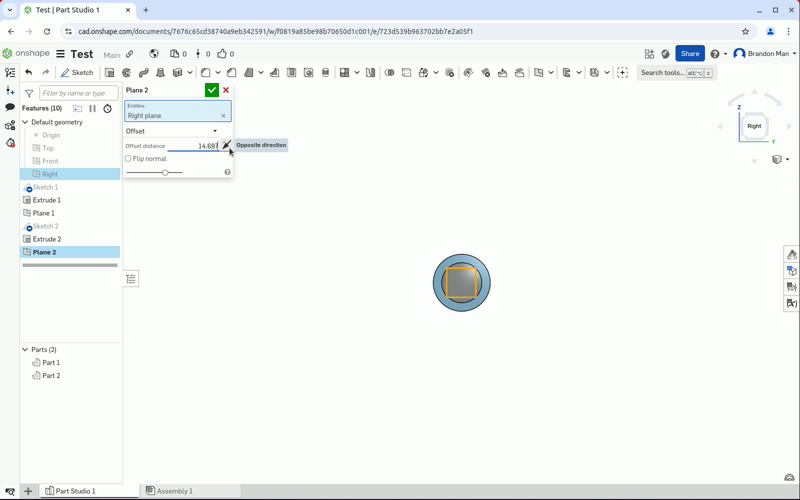
click(229, 147)
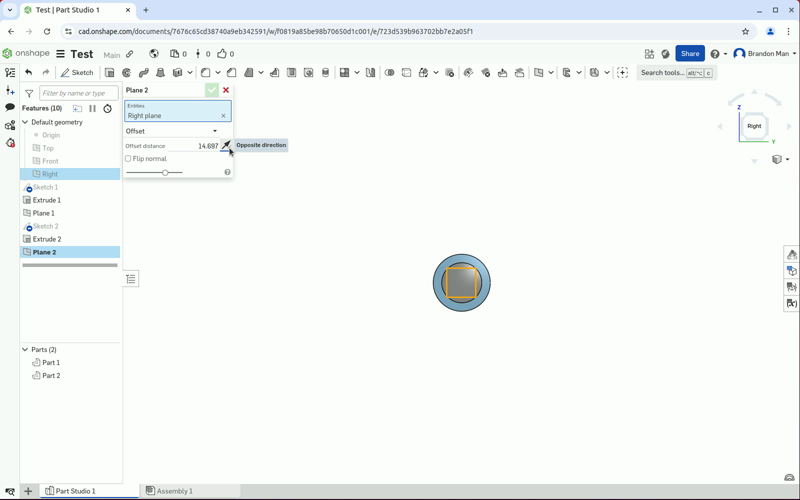
key(enter, 2)
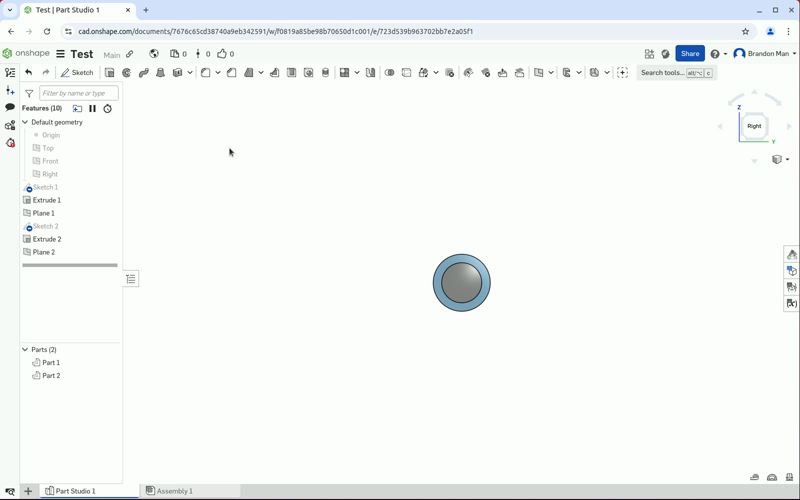
key(shift+s)
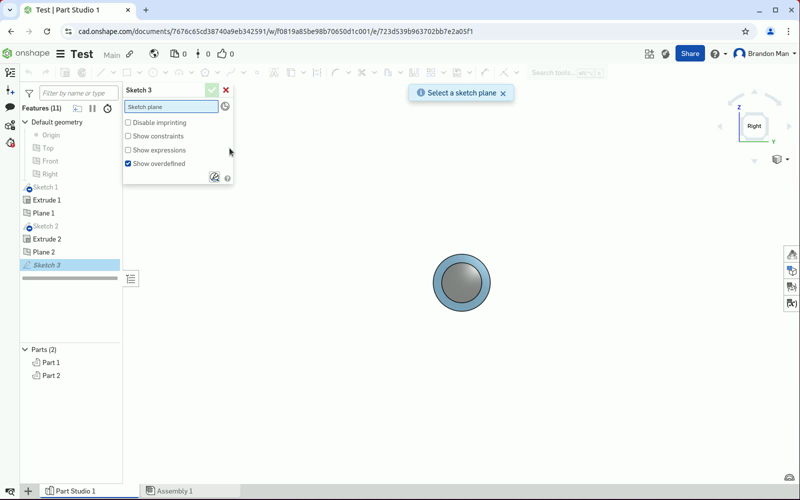
mouse_move(73, 254)
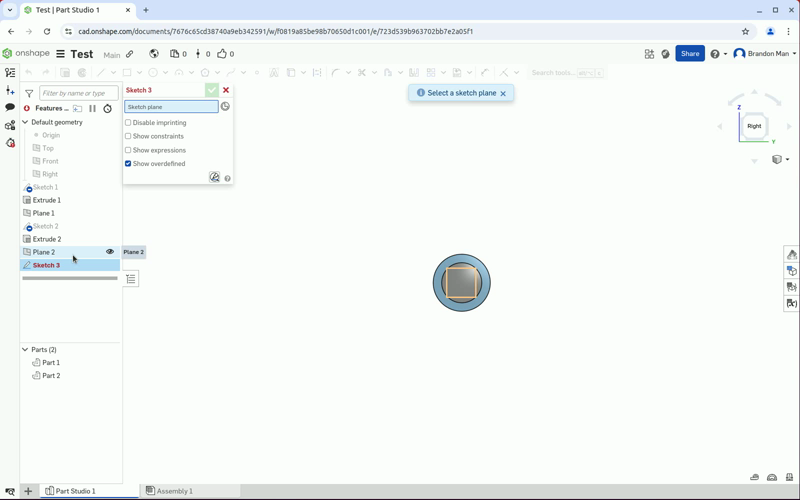
click(73, 254)
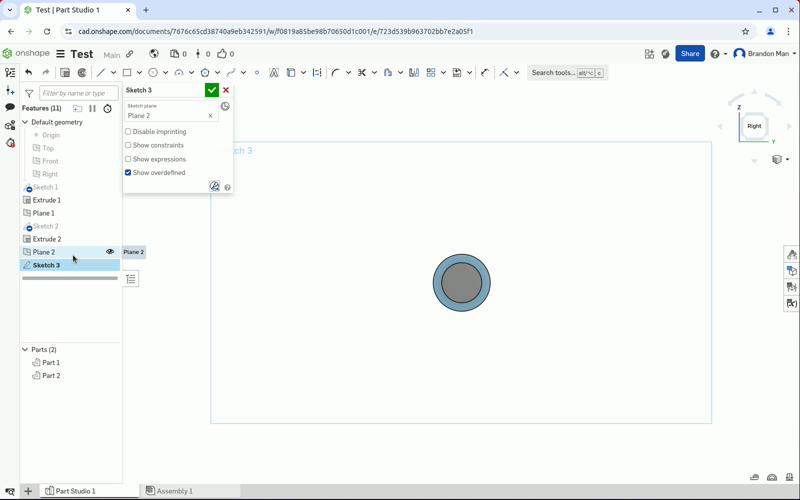
mouse_move(73, 352)
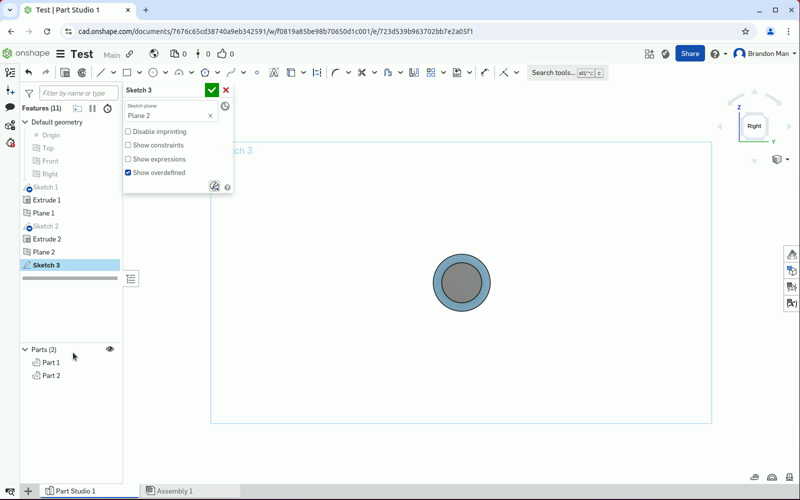
key(y)
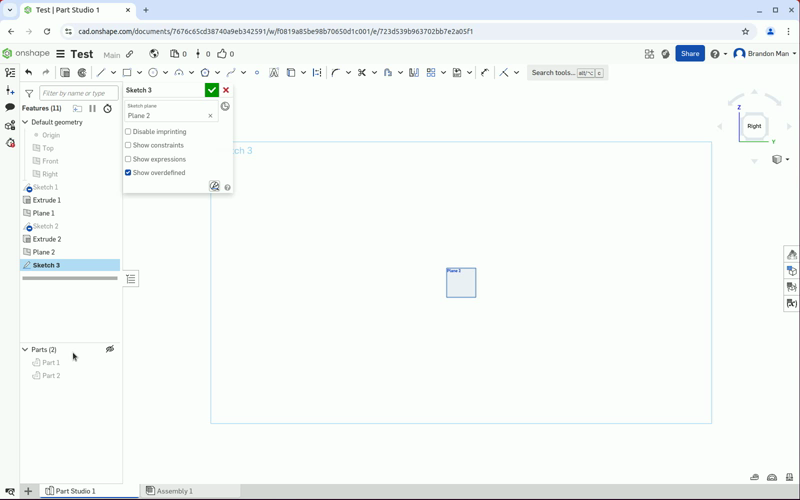
key(c)
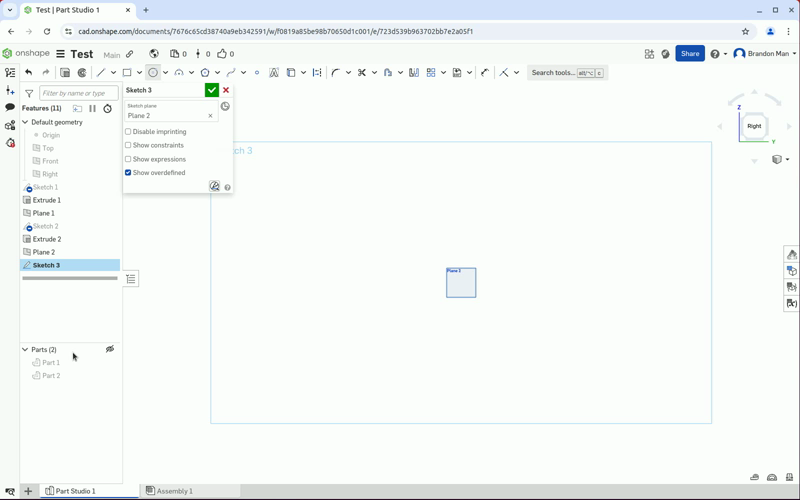
key_down(shift)
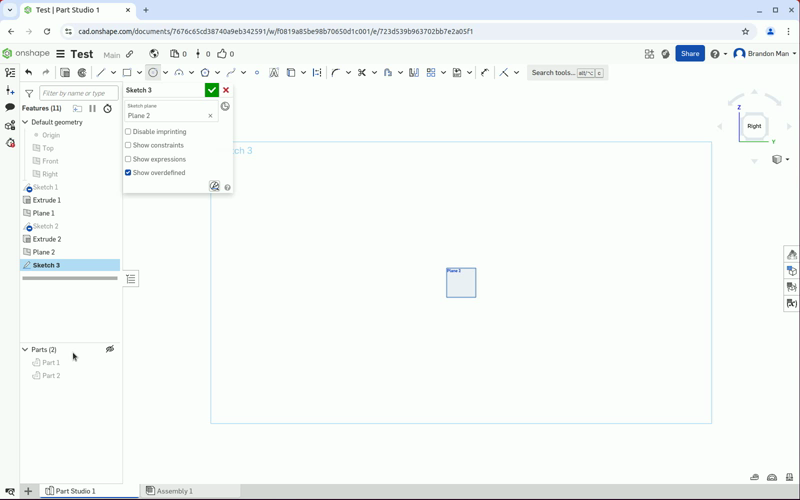
mouse_move(460, 282)
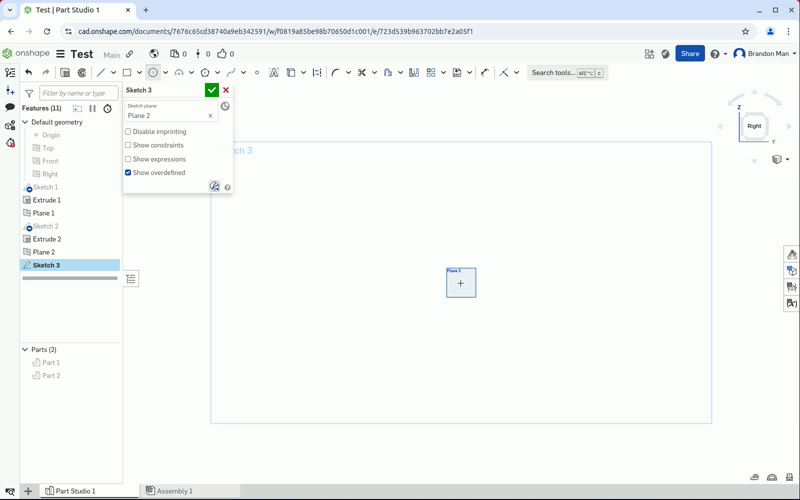
click(460, 282)
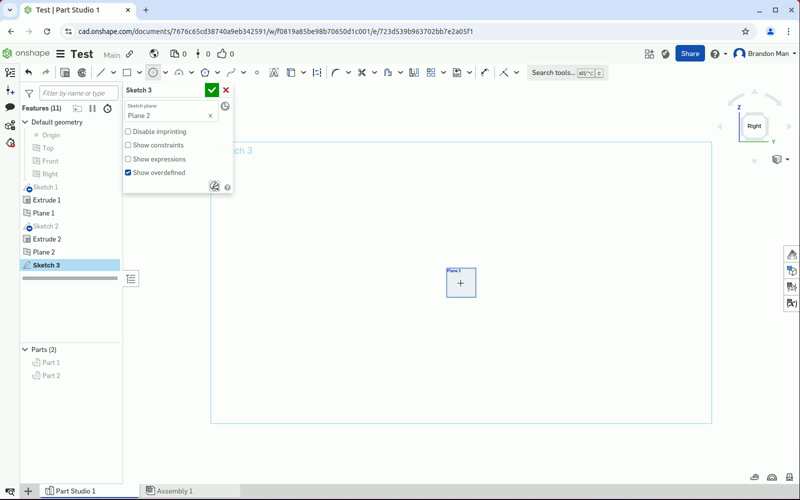
key_up(shift)
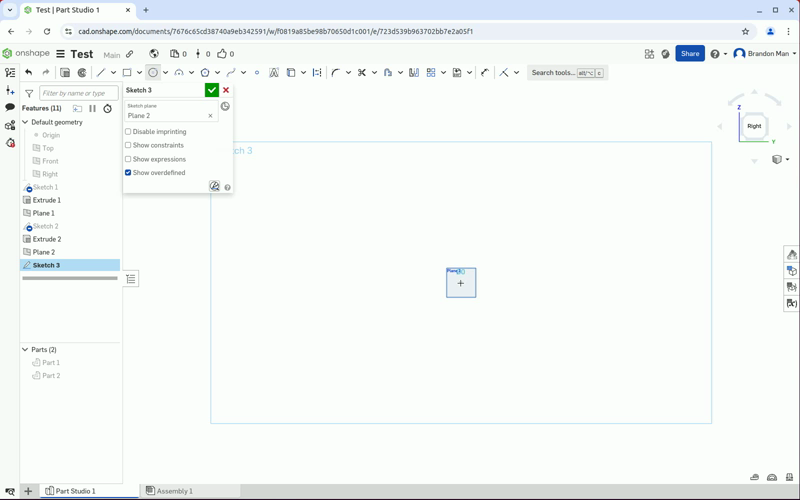
mouse_move(478, 282)
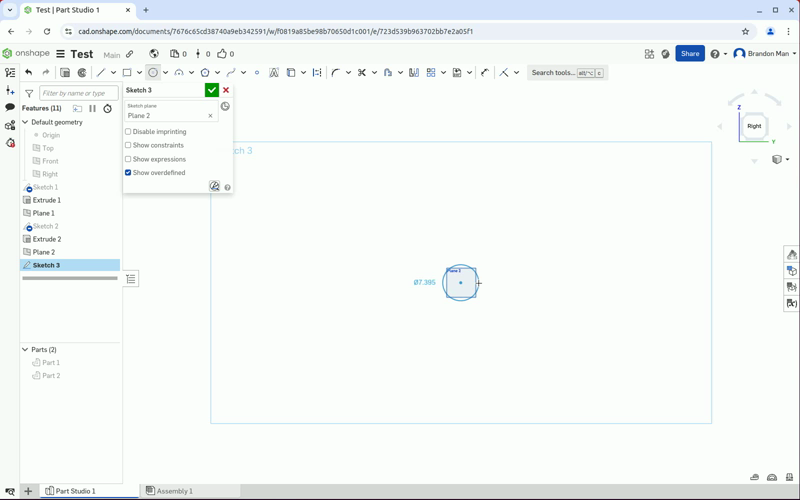
click(478, 282)
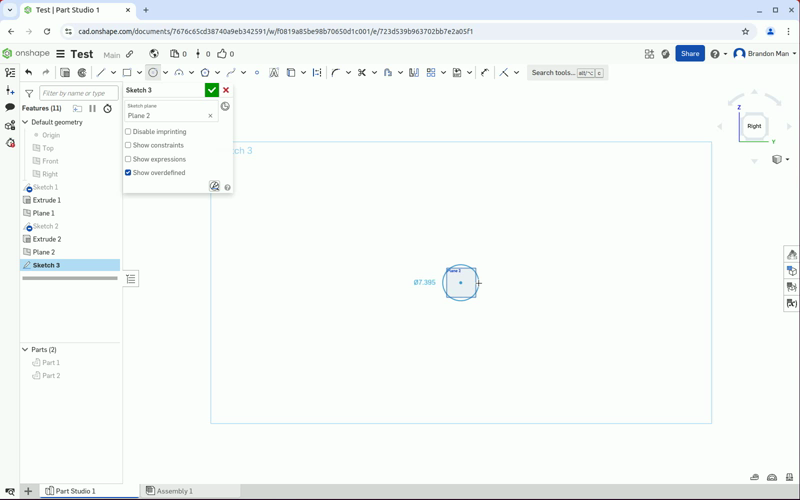
key(esc)
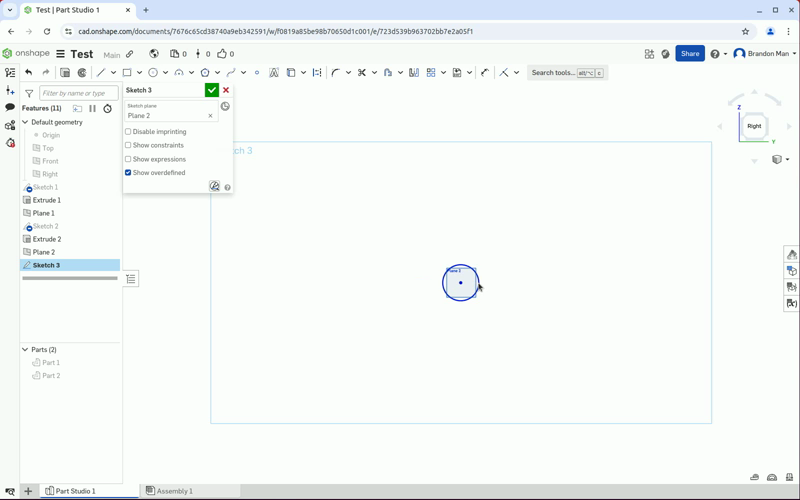
mouse_move(472, 295)
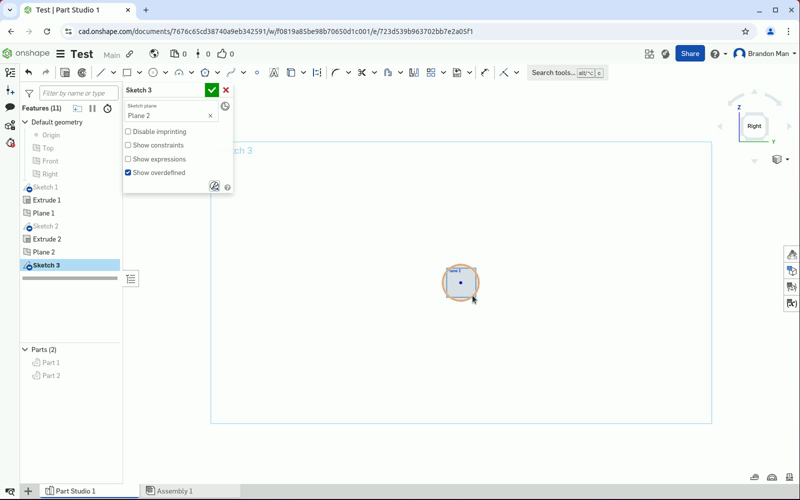
scroll(6)
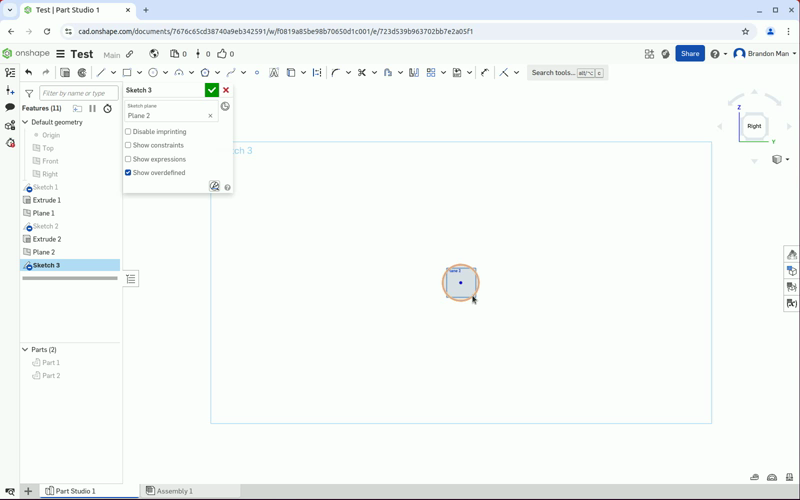
scroll(6)
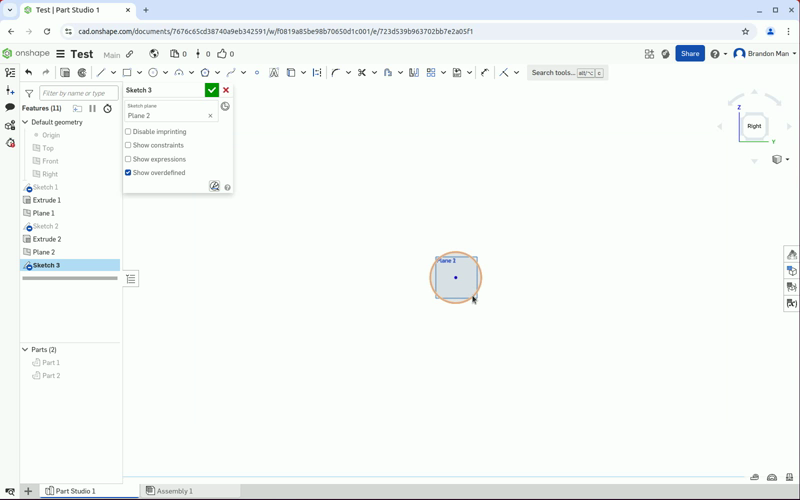
scroll(6)
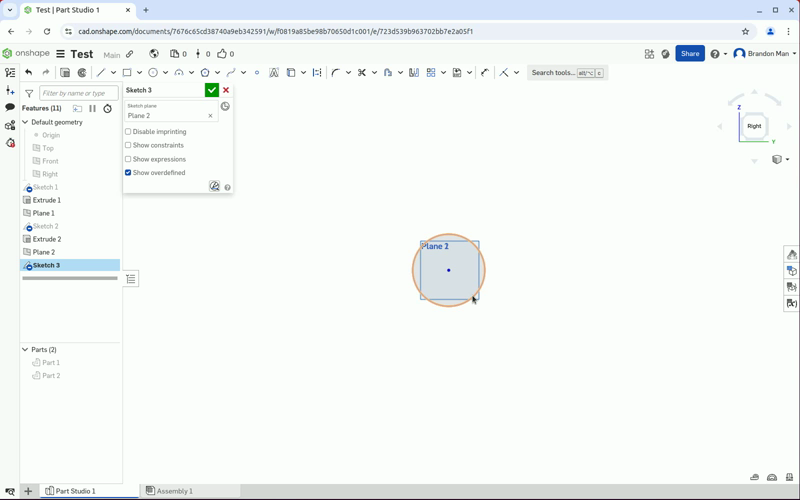
scroll(6)
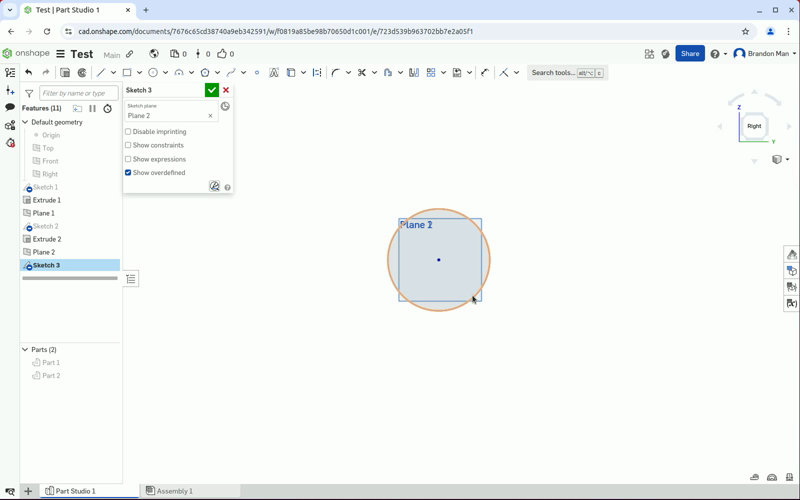
scroll(6)
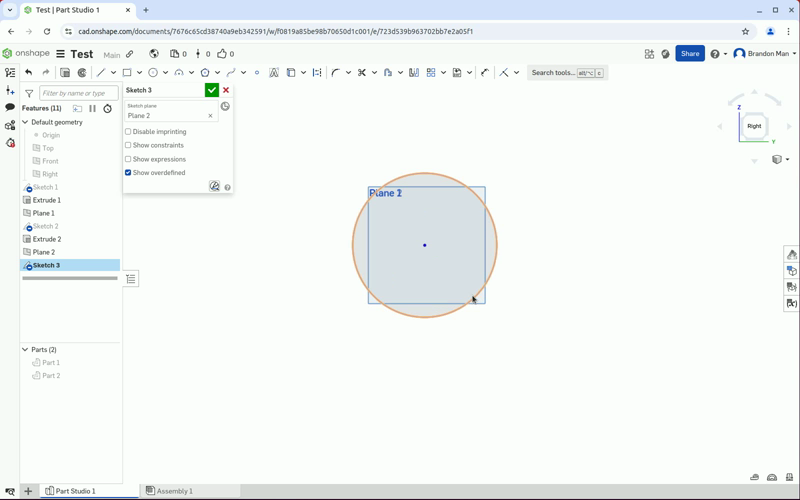
scroll(6)
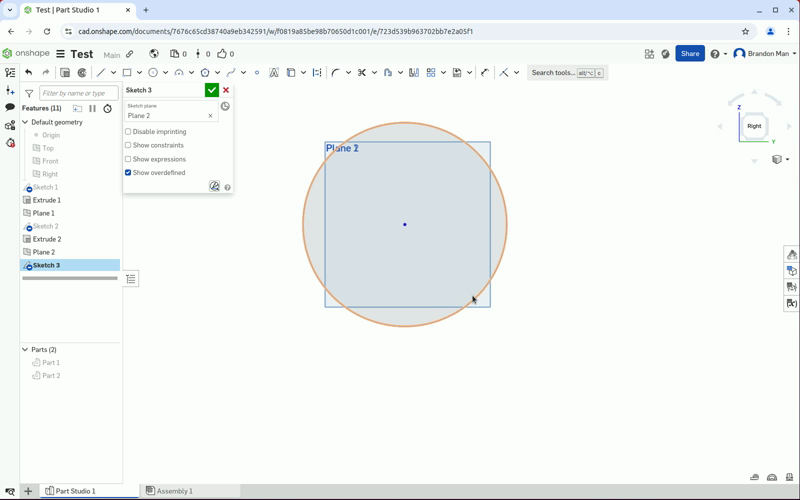
scroll(6)
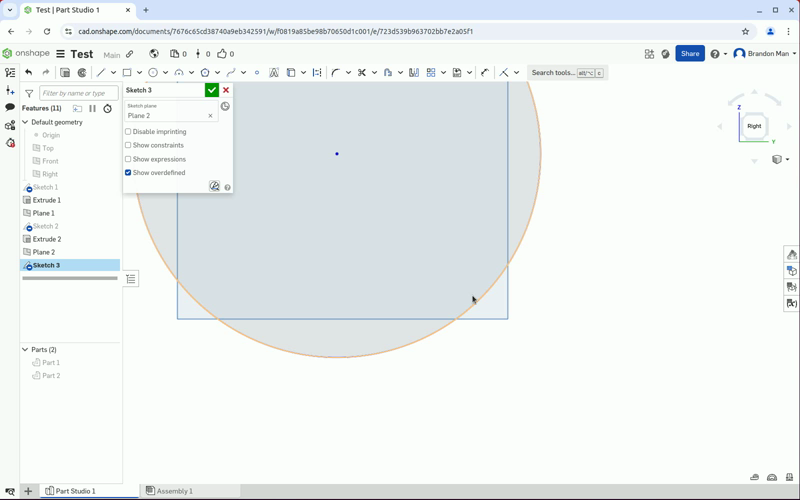
click(472, 295)
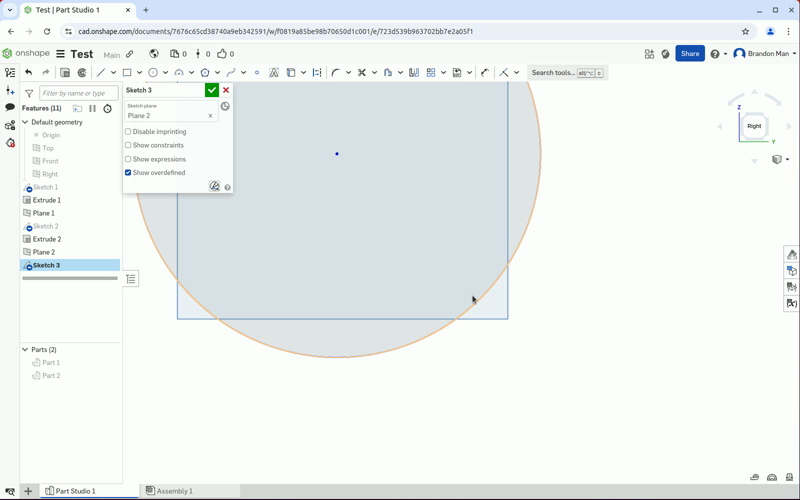
scroll(-6)
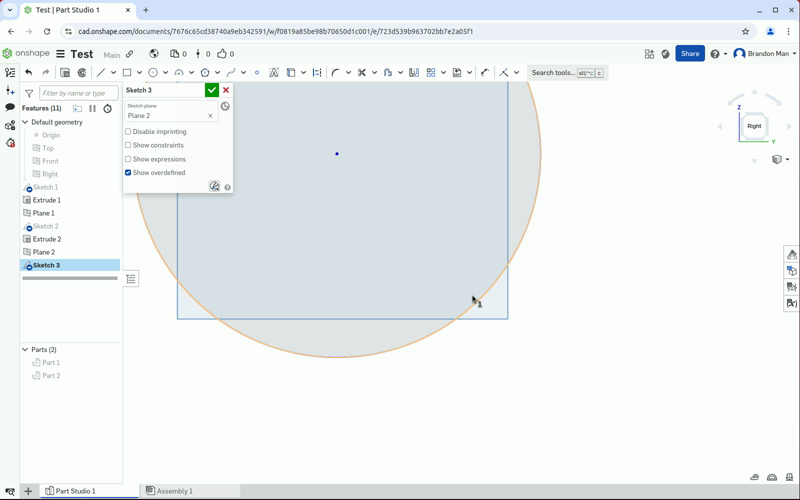
scroll(-6)
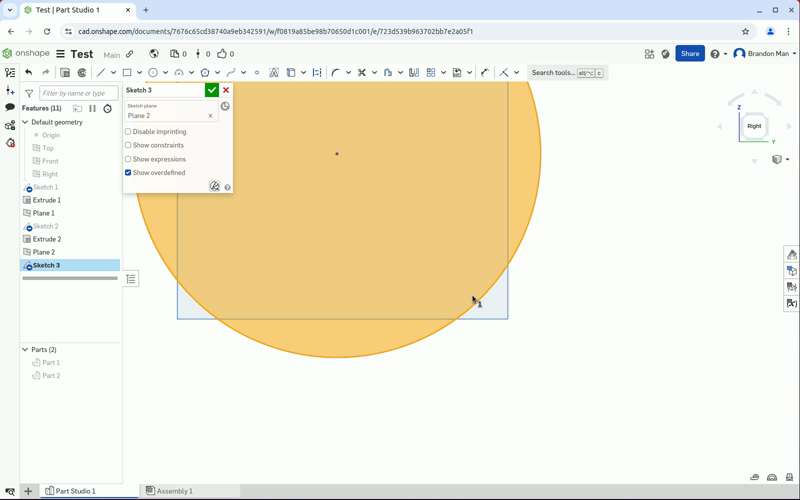
scroll(-6)
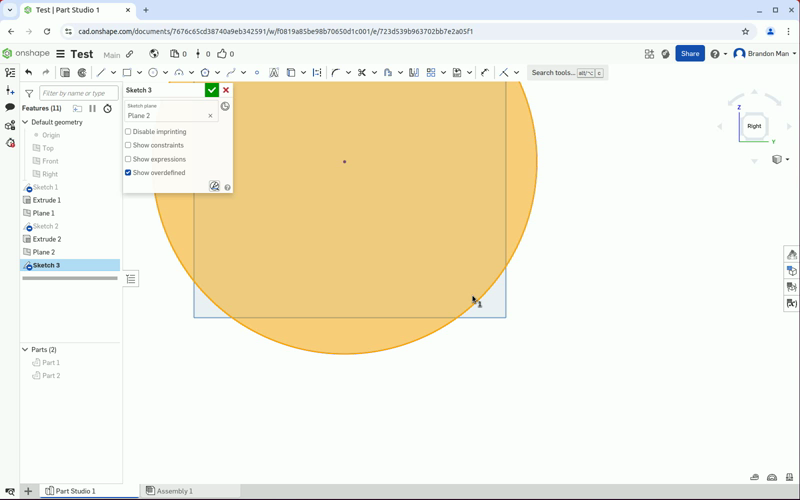
scroll(-6)
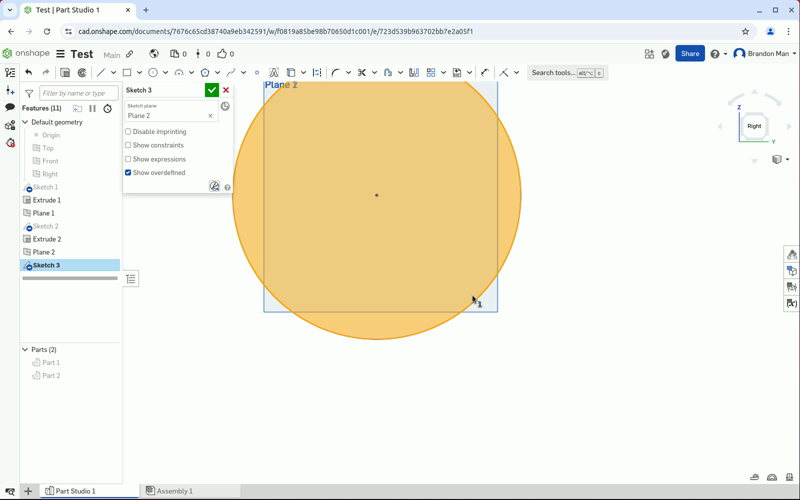
scroll(-6)
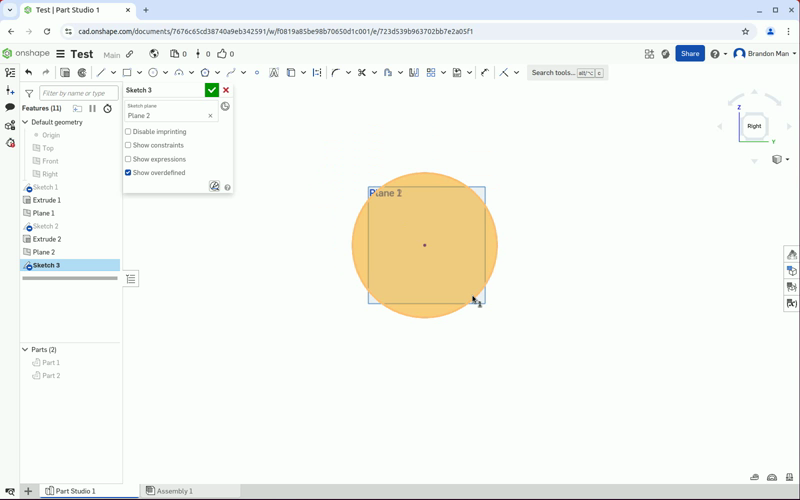
scroll(-6)
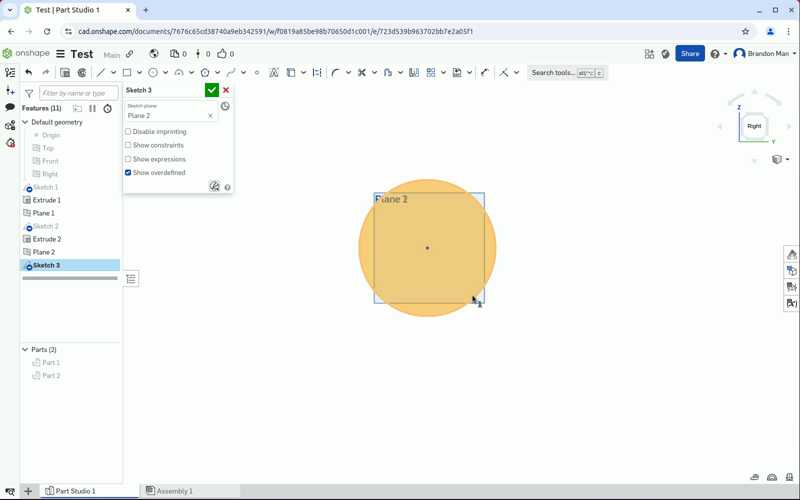
scroll(-6)
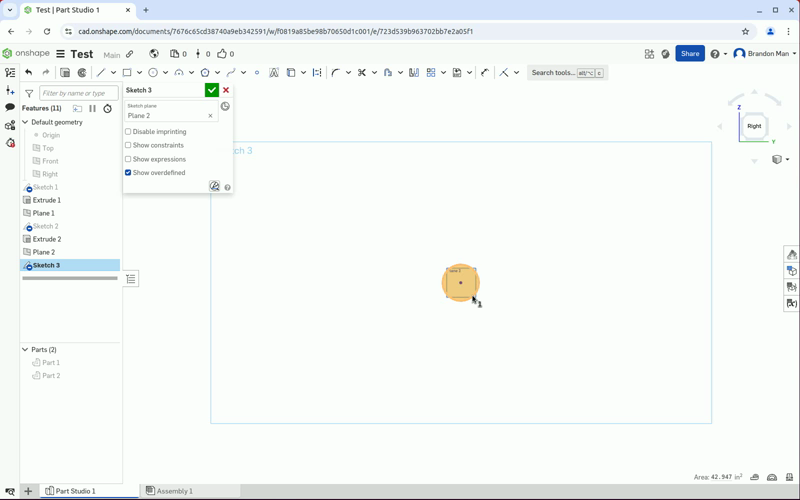
mouse_move(73, 352)
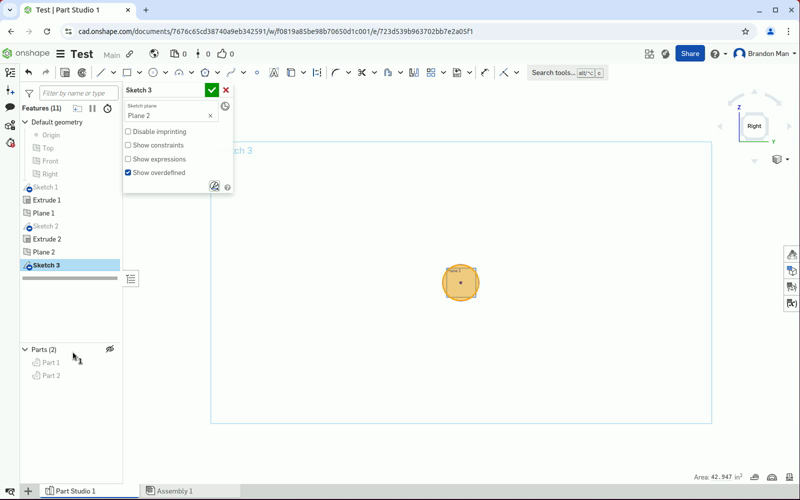
key(shift+y)
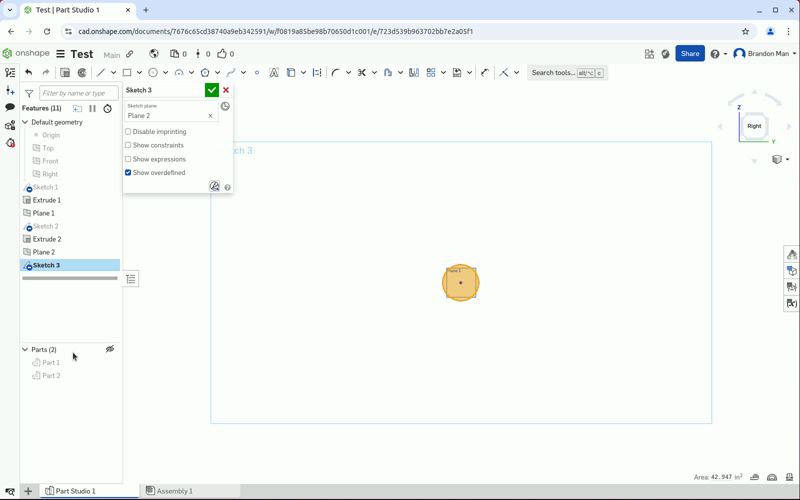
key(shift+e)
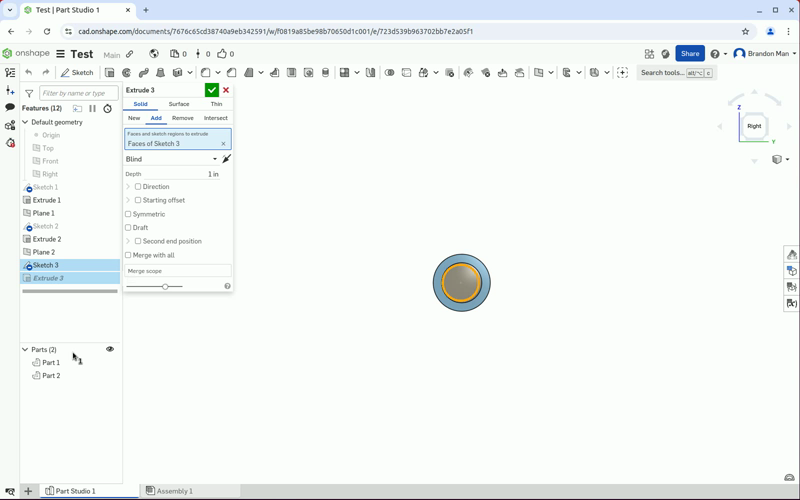
mouse_move(143, 106)
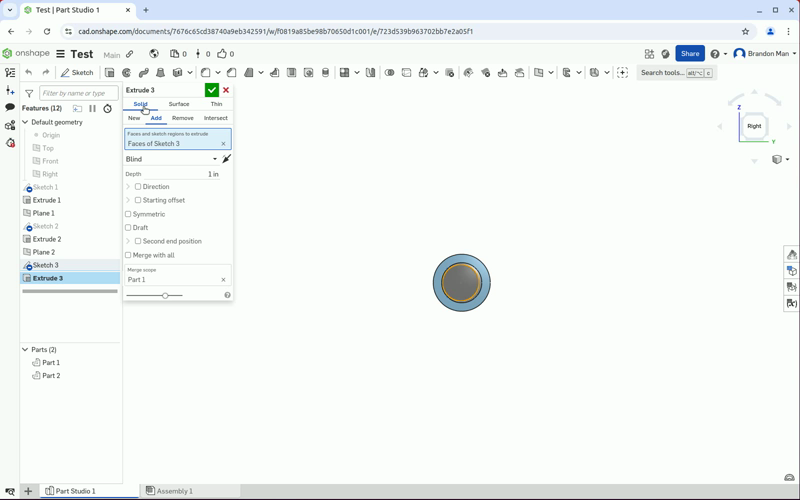
click(143, 106)
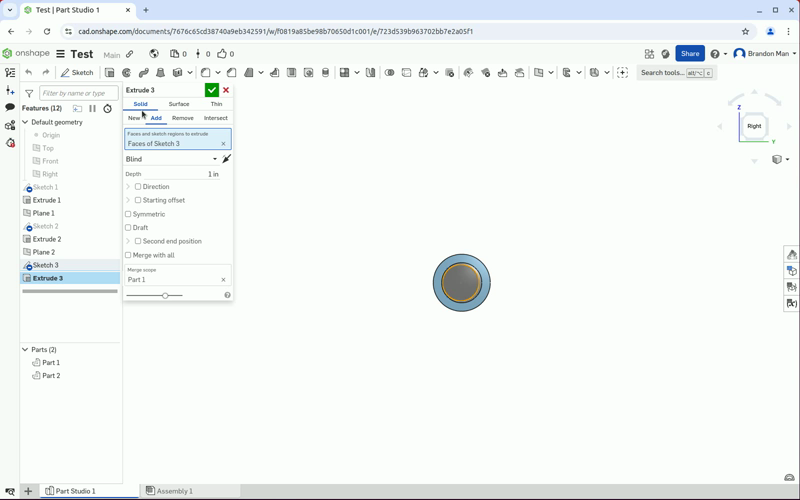
mouse_move(137, 120)
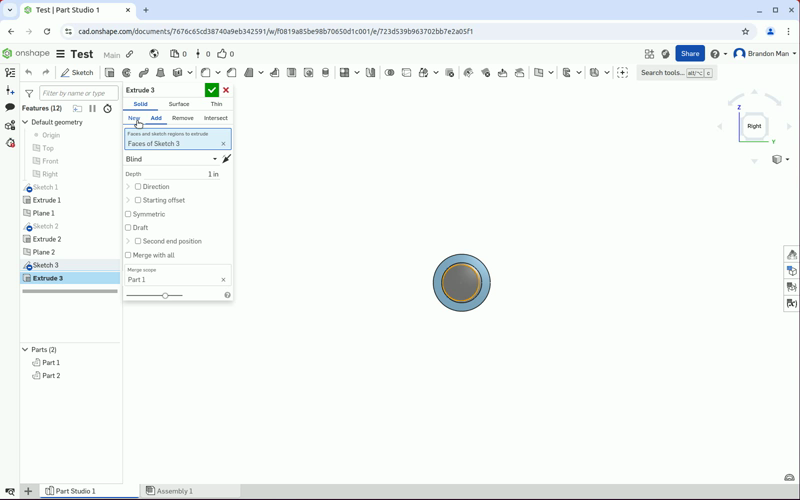
click(137, 120)
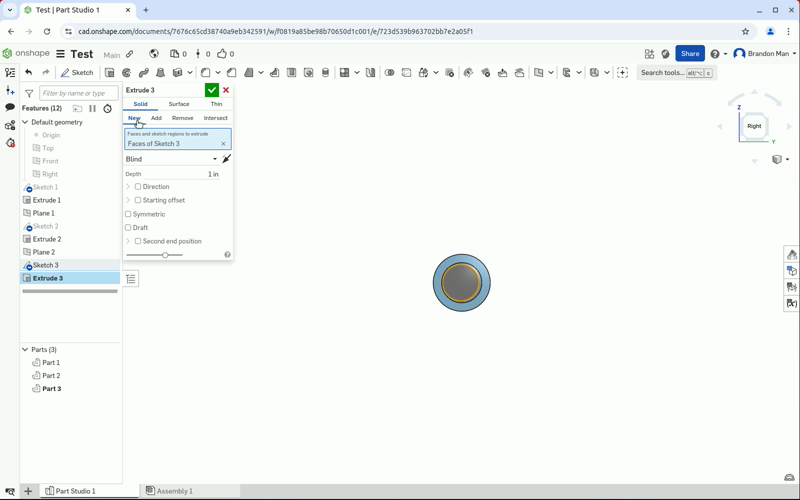
key(tab, 4)
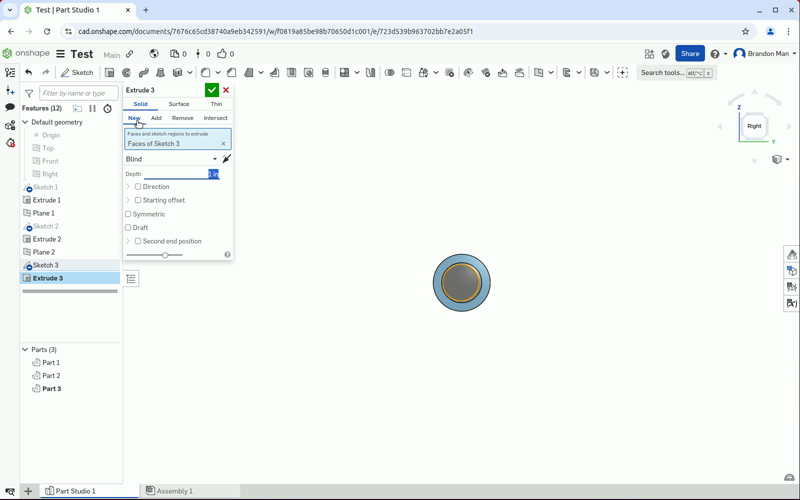
text(8.425)
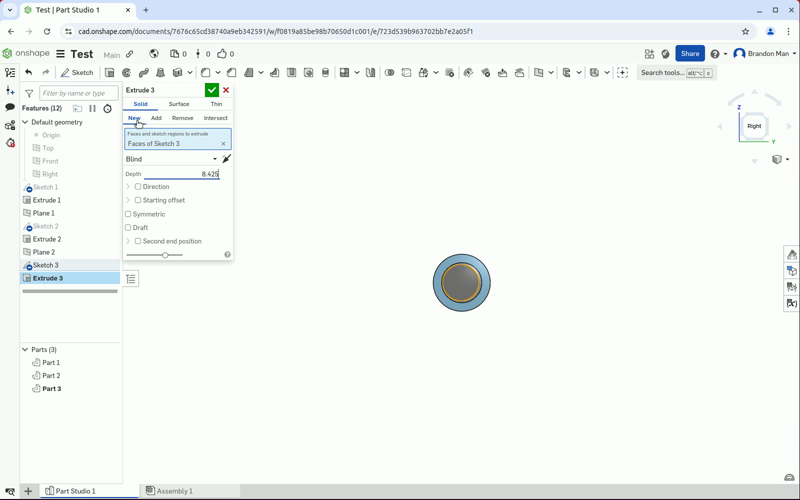
key(enter)
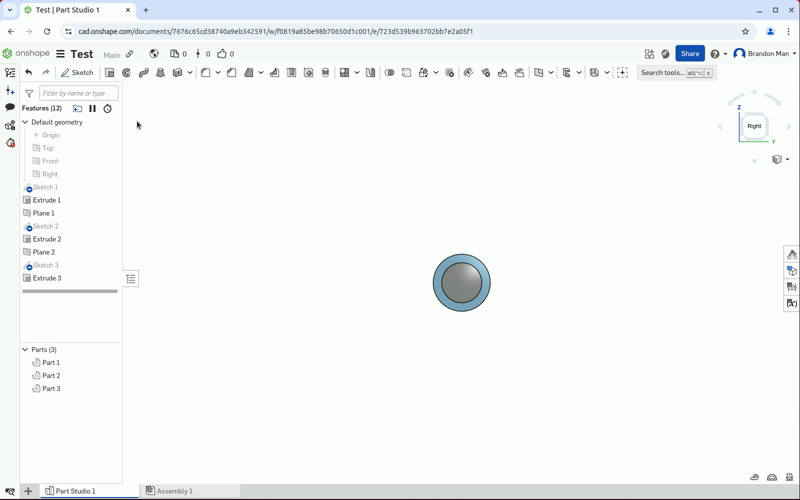
key(shift+h)
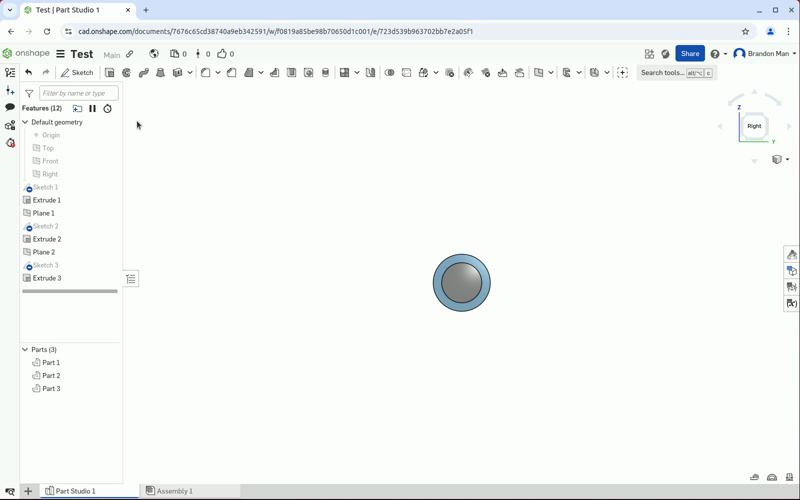
key(shift+h)
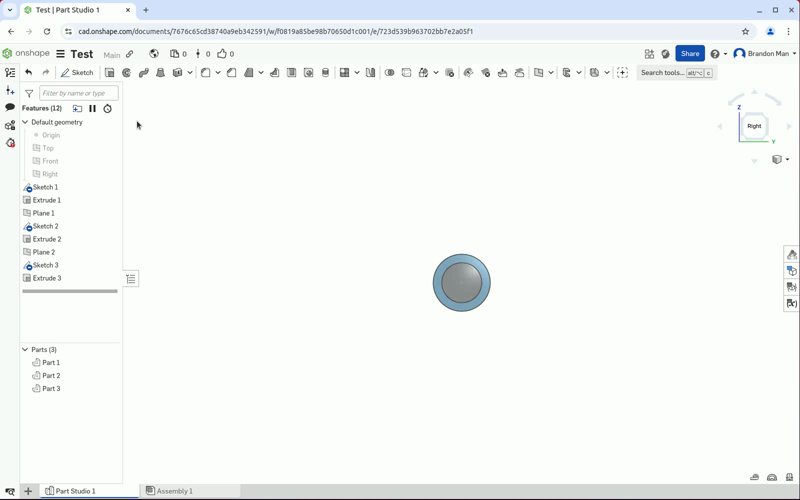
key(shift+7)
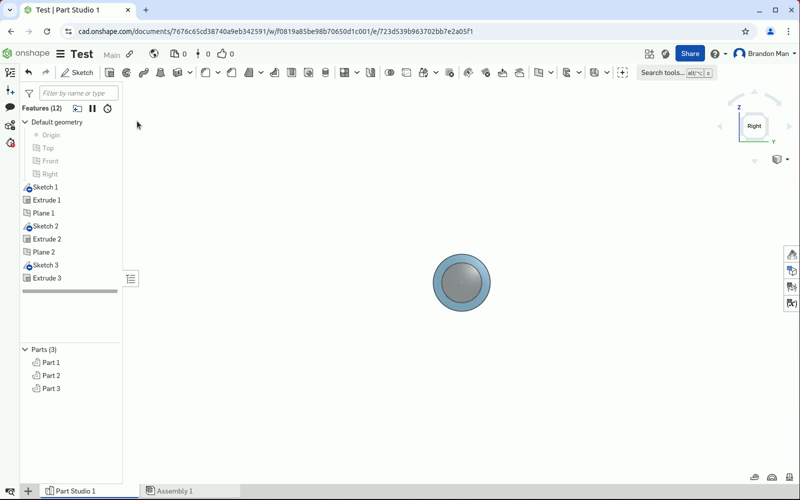
key(right, 2)
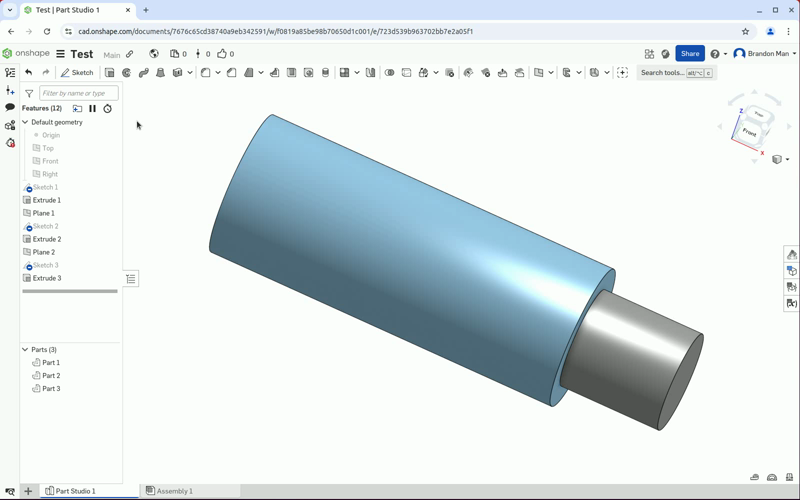
key(down, 2)
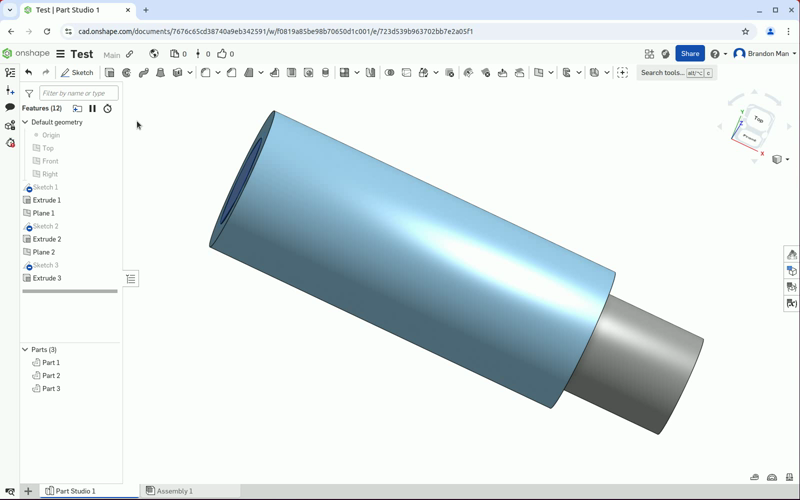
key(up, 2)
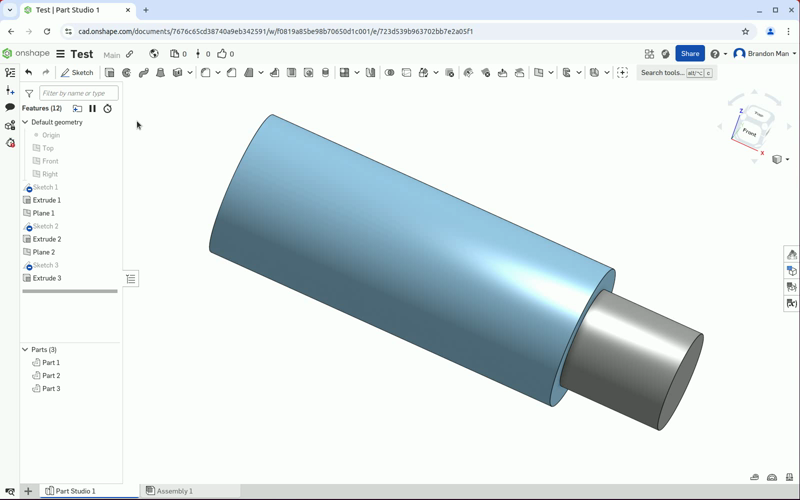
key(left, 2)
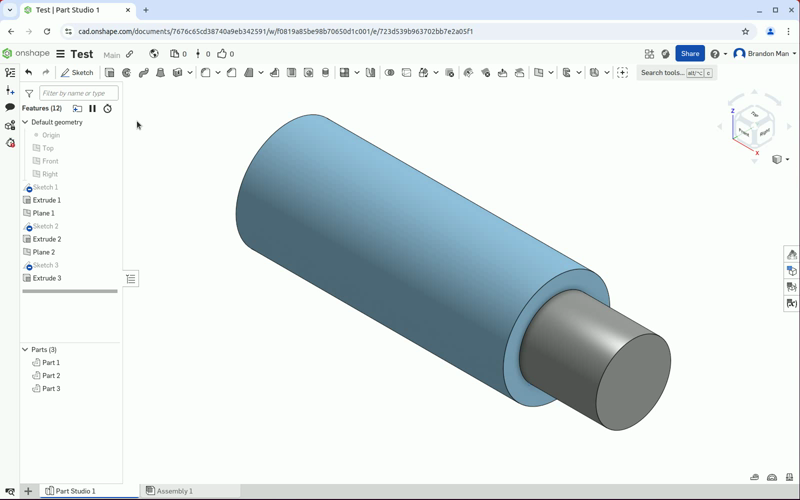
mouse_move(73, 189)
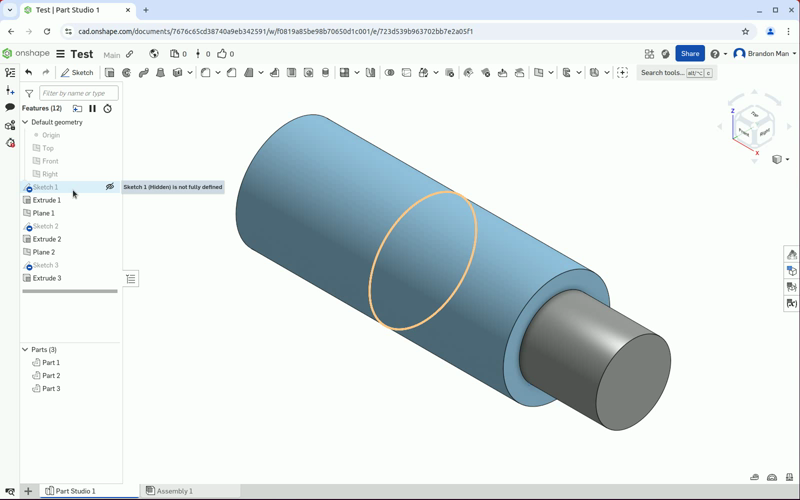
click(73, 189)